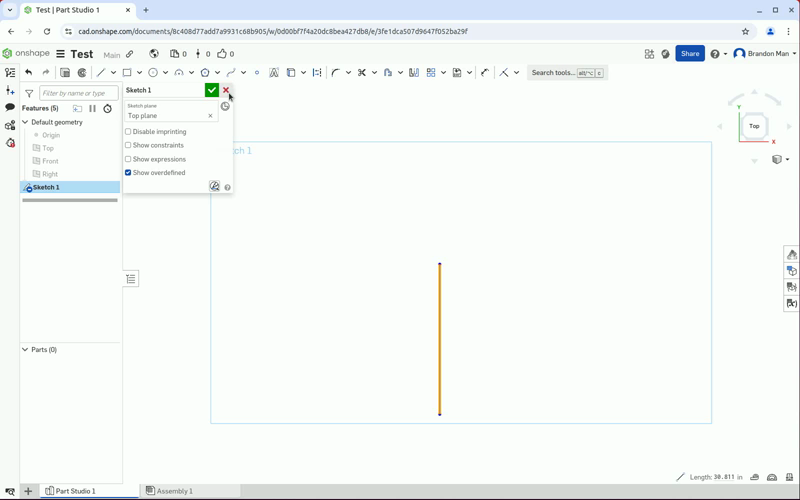
key(shift+h)
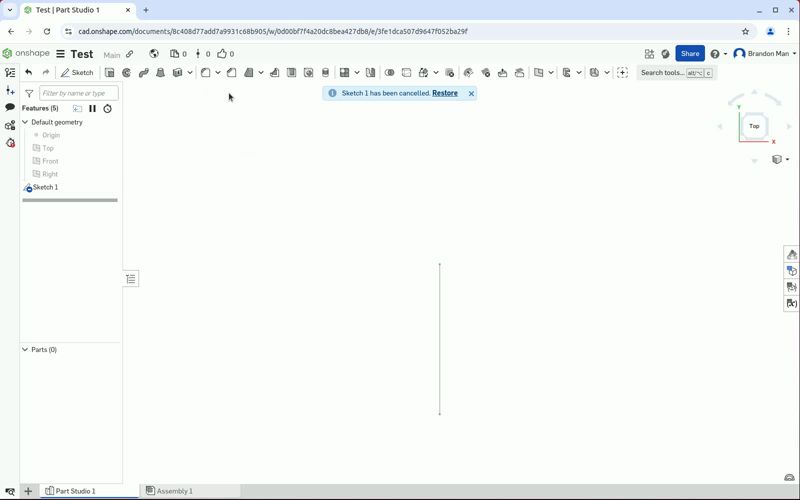
key(shift+s)
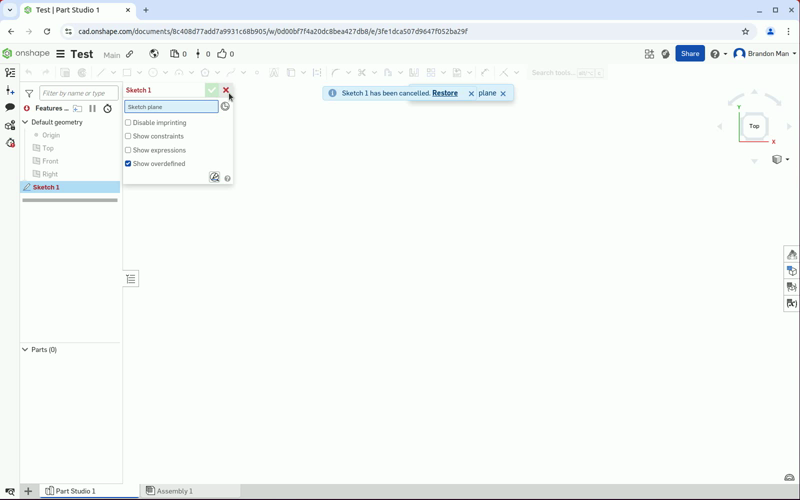
mouse_move(73, 150)
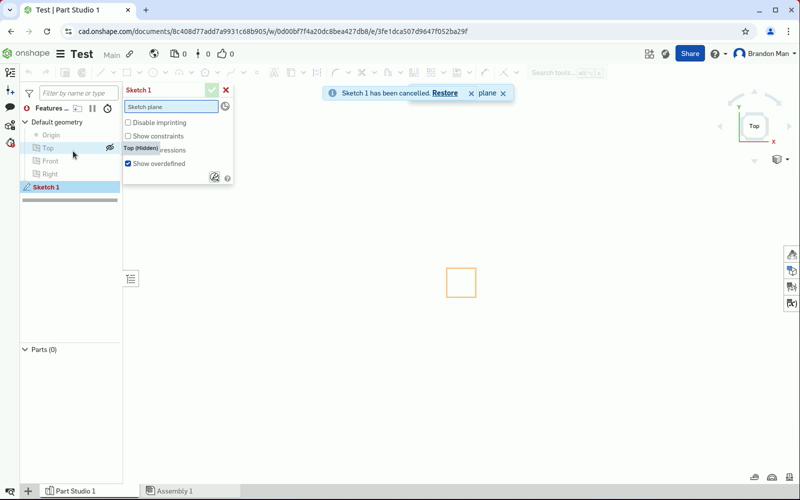
click(73, 150)
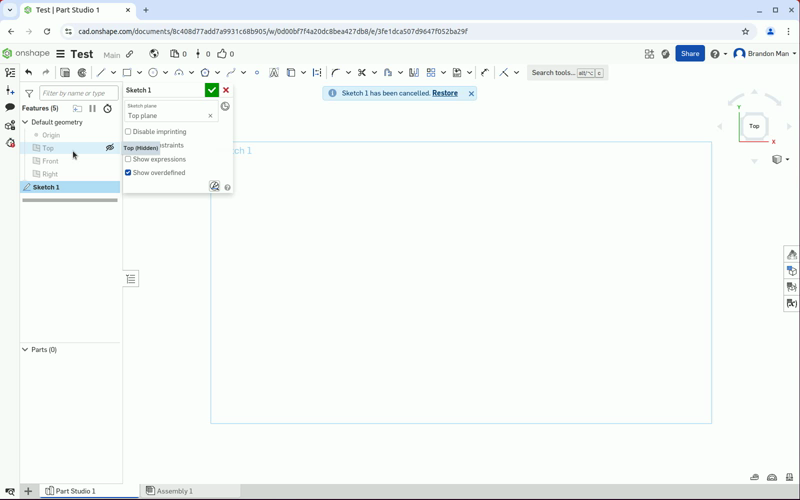
mouse_move(73, 352)
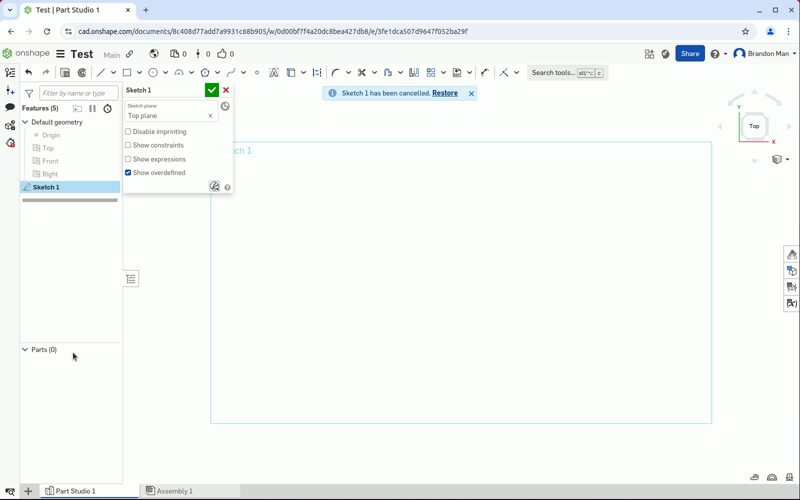
key(y)
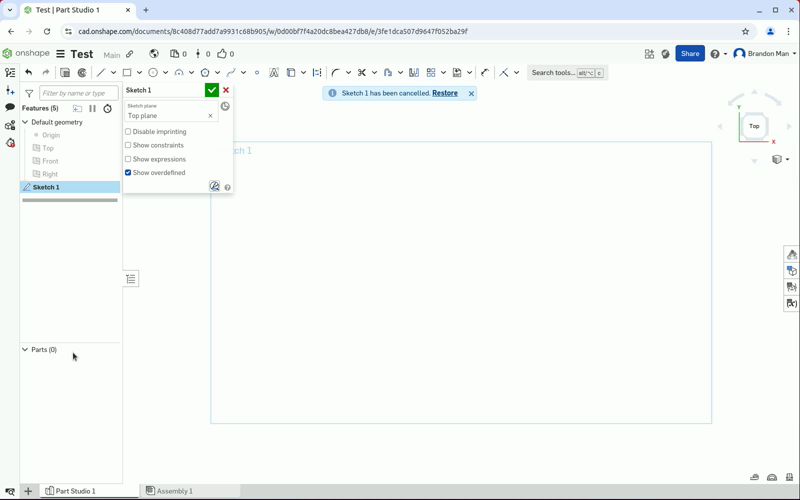
key(l)
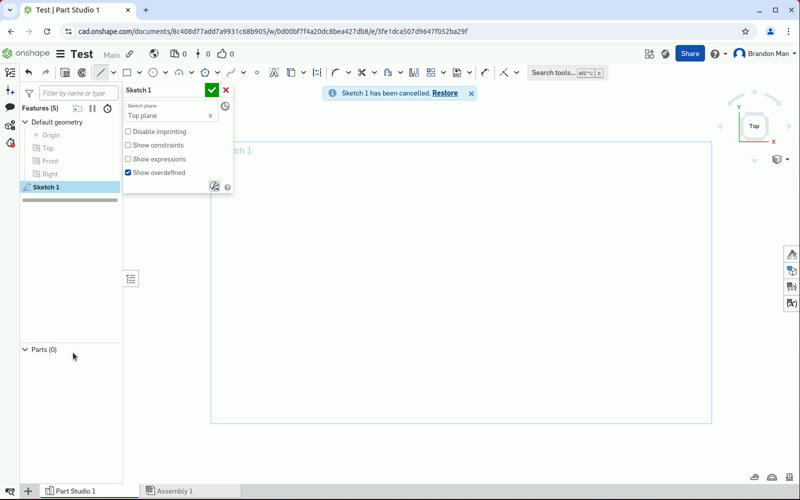
key_down(shift)
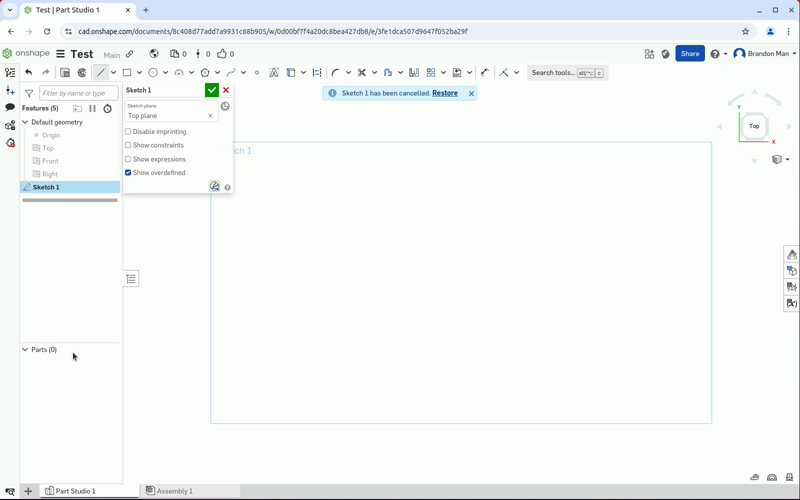
mouse_move(348, 373)
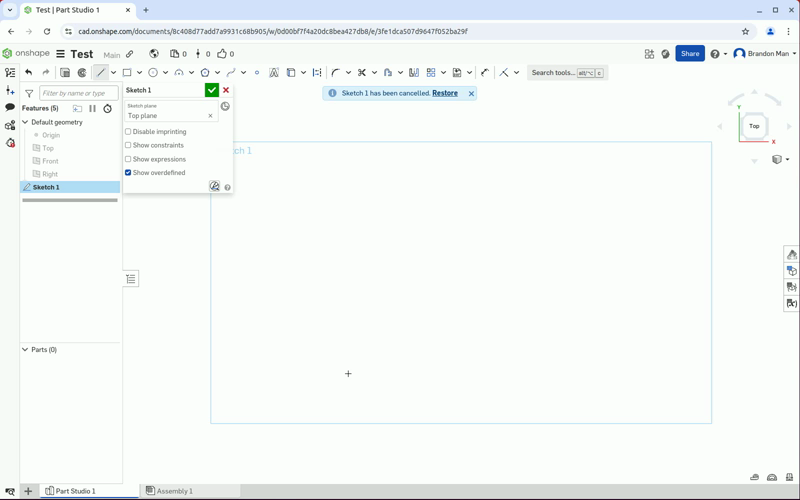
click(348, 373)
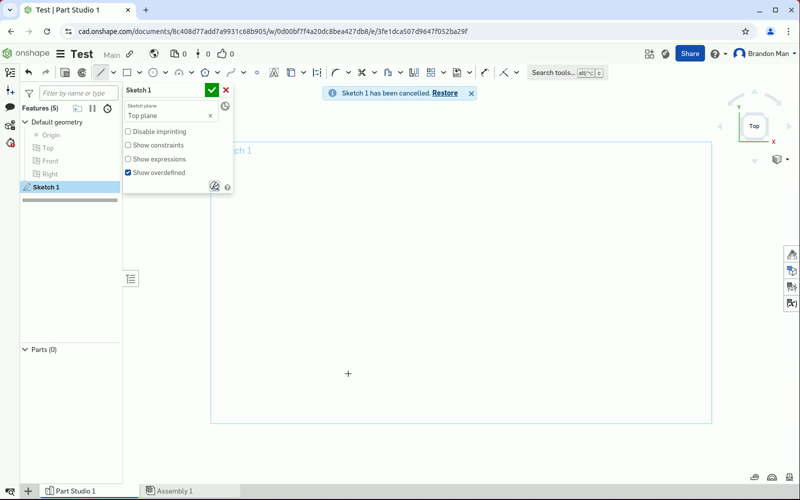
key_up(shift)
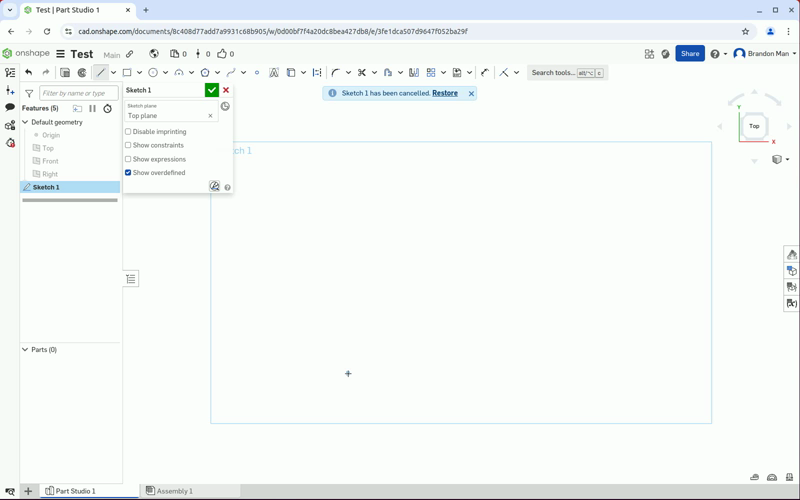
key_down(shift)
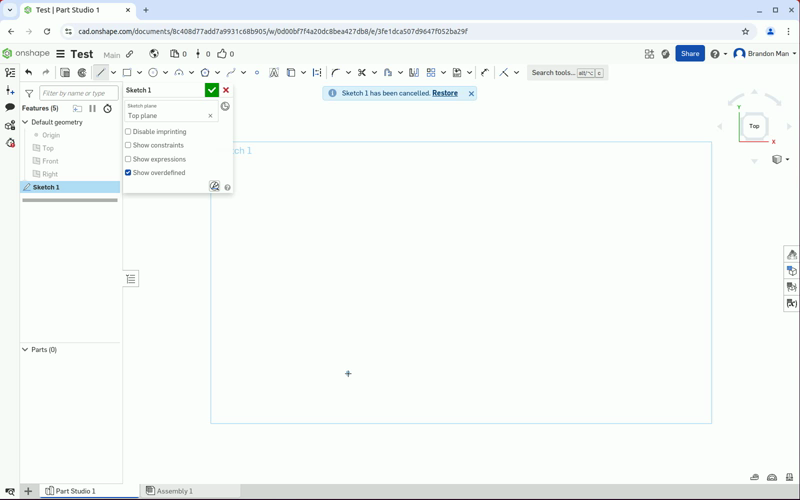
mouse_move(572, 373)
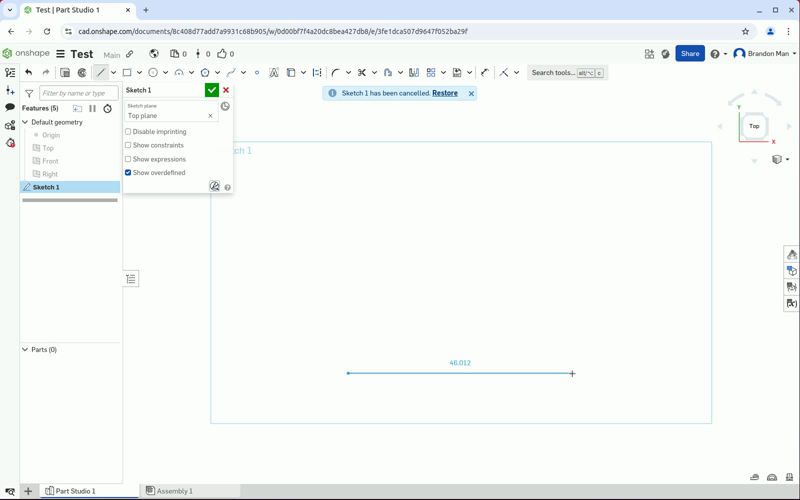
click(572, 373)
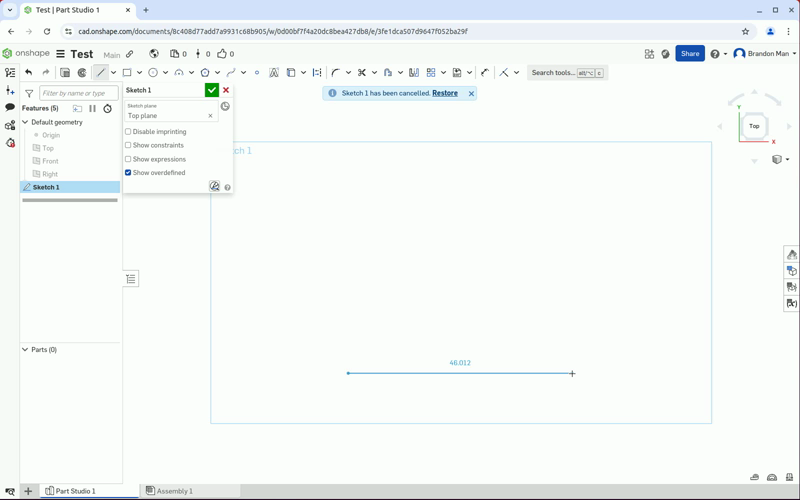
key_up(shift)
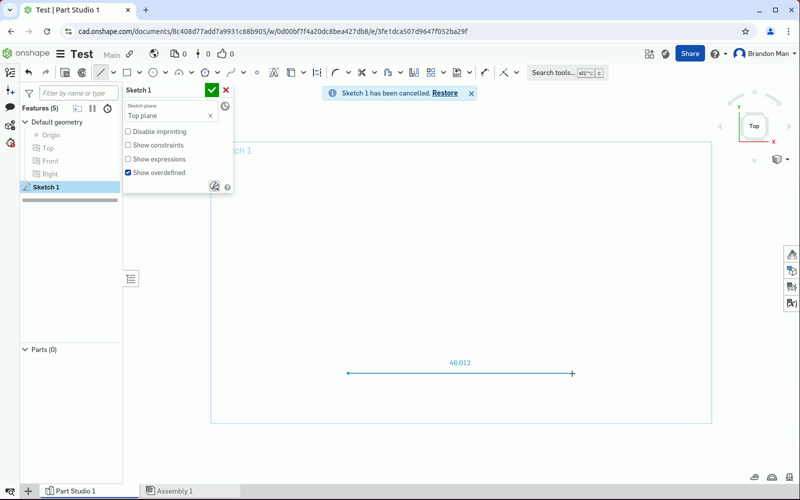
key_down(shift)
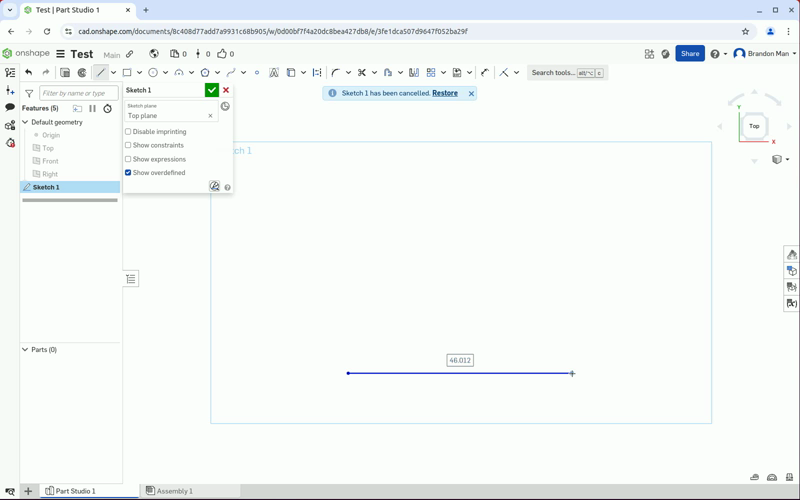
mouse_move(572, 194)
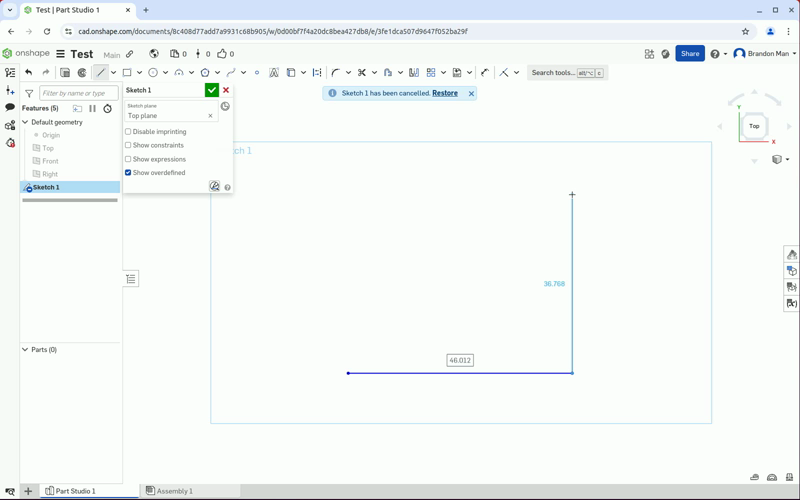
click(572, 194)
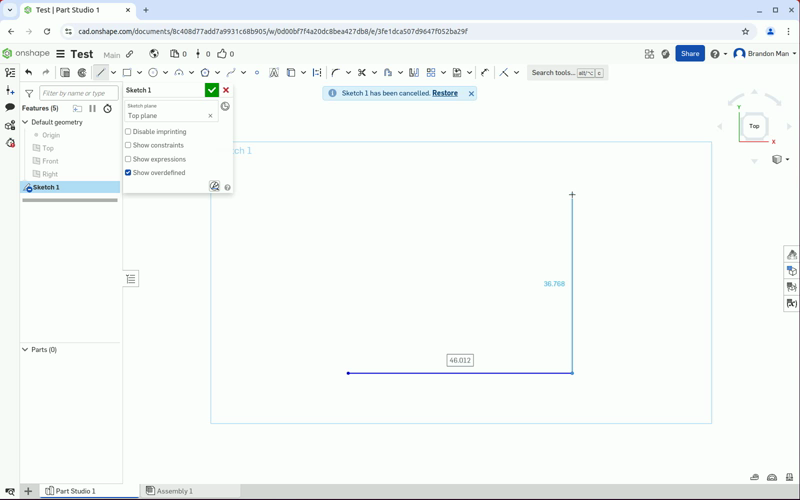
key_up(shift)
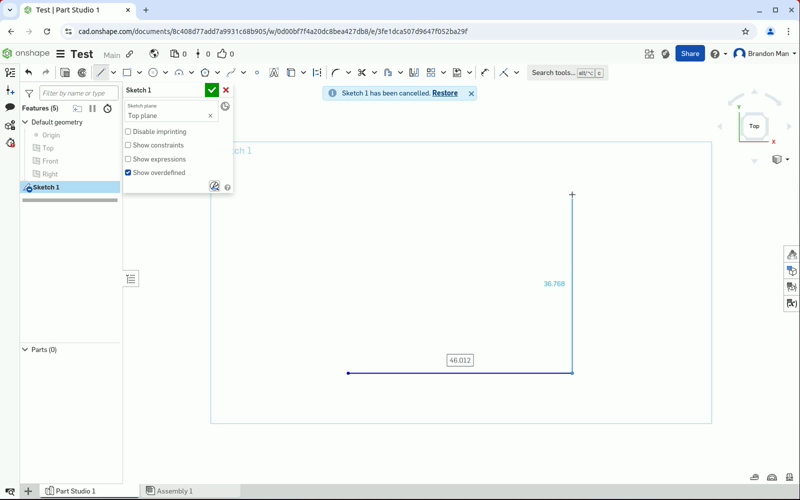
key_down(shift)
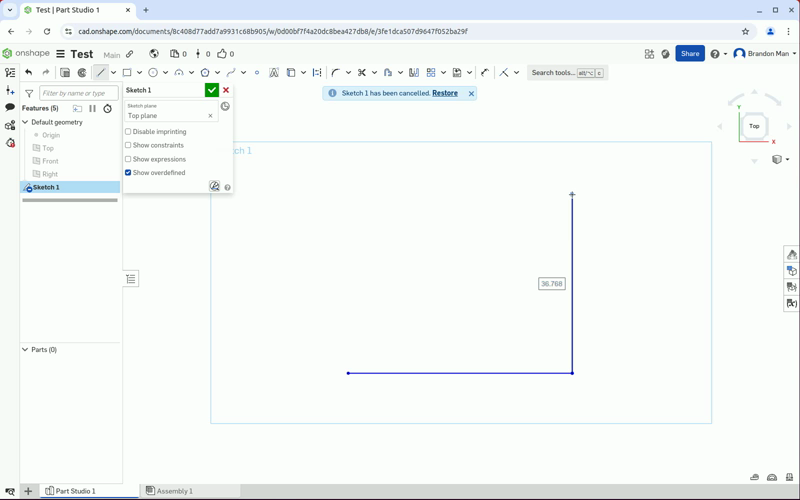
mouse_move(348, 194)
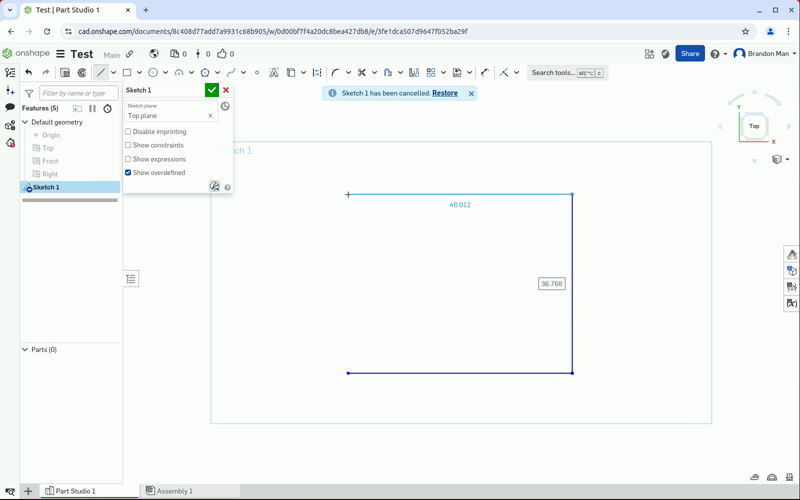
click(348, 194)
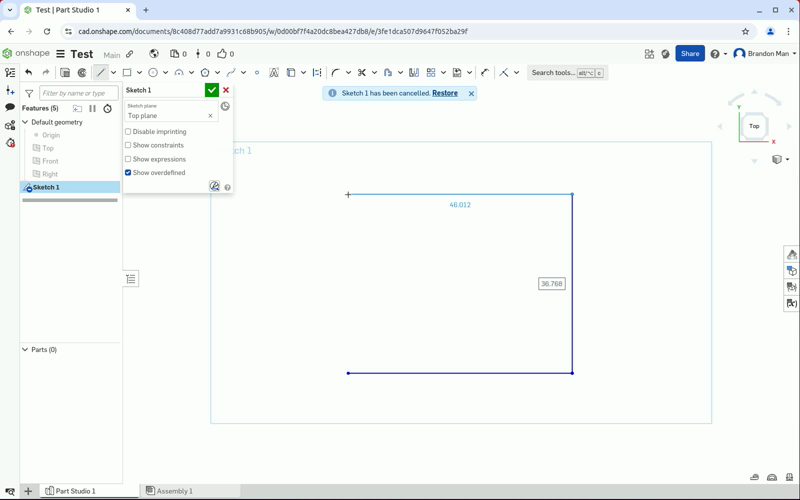
key_up(shift)
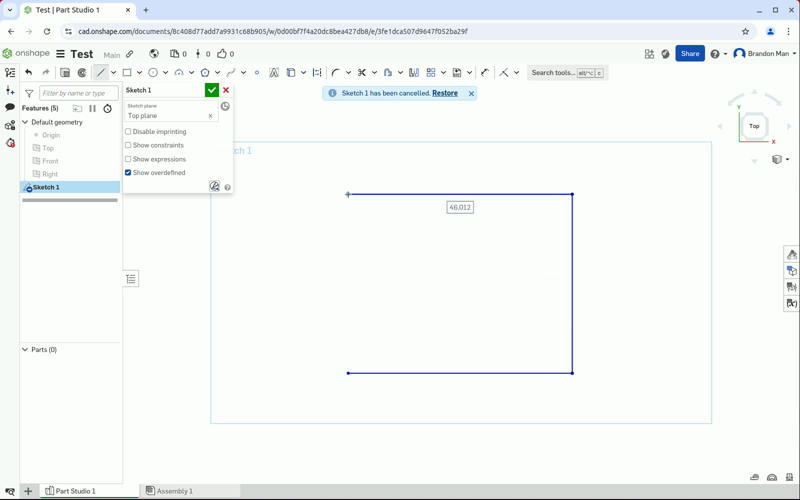
key_down(shift)
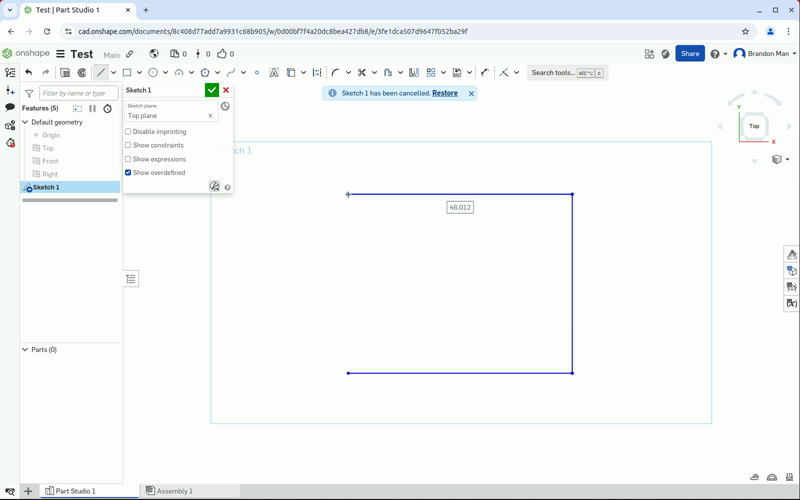
mouse_move(348, 373)
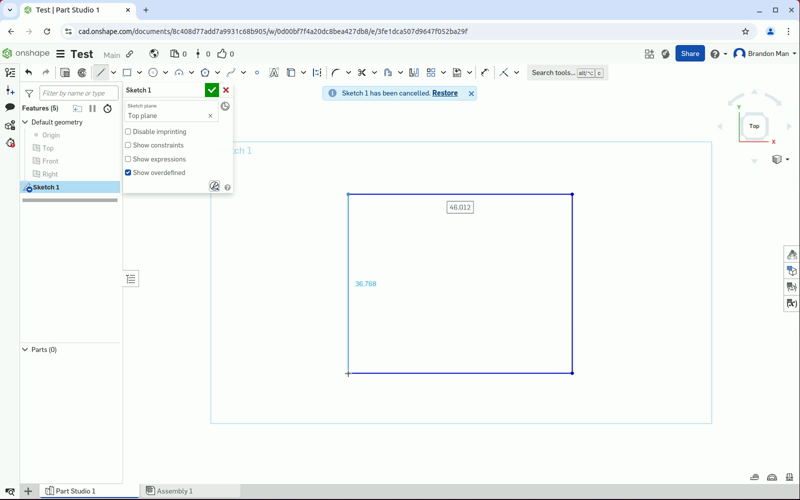
key_up(shift)
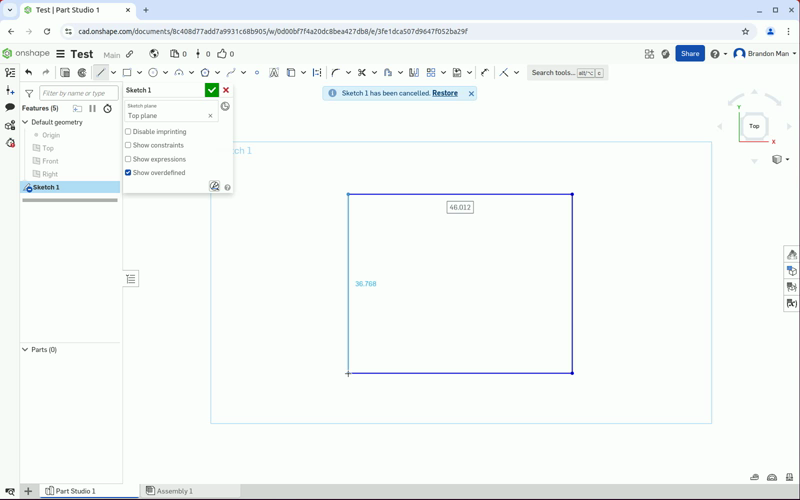
click(348, 373)
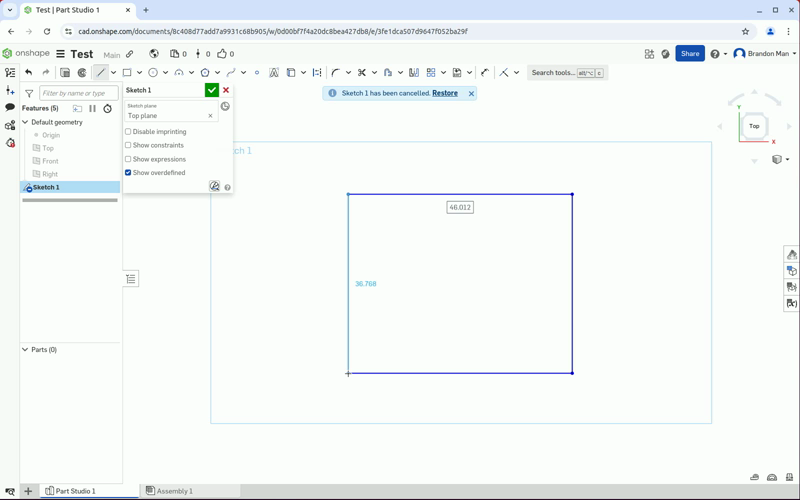
key(esc)
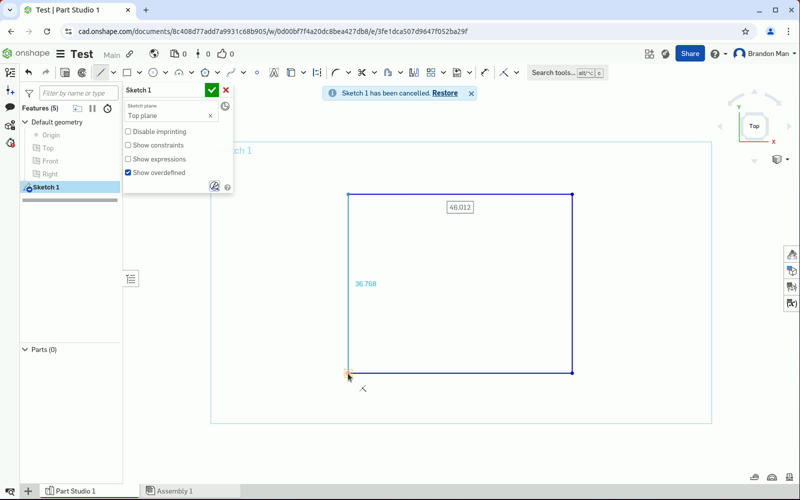
key(l)
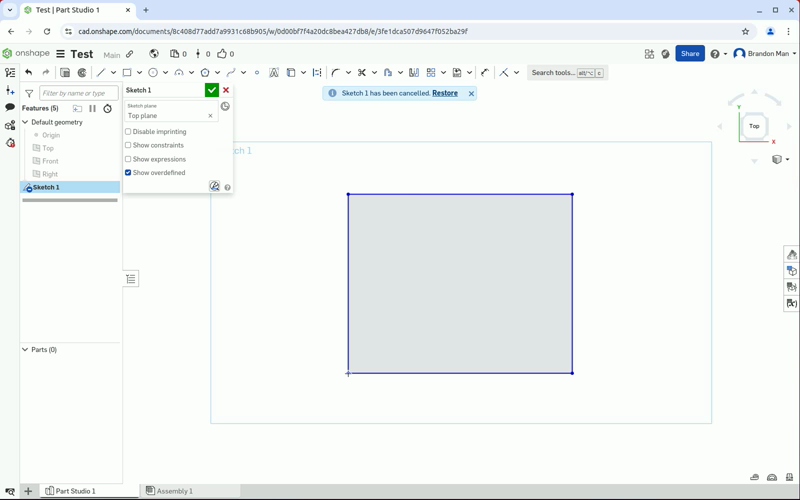
key_down(shift)
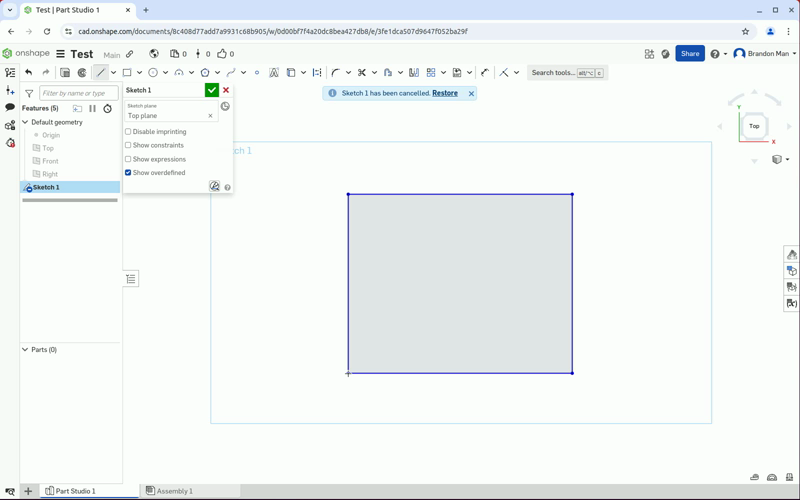
mouse_move(355, 363)
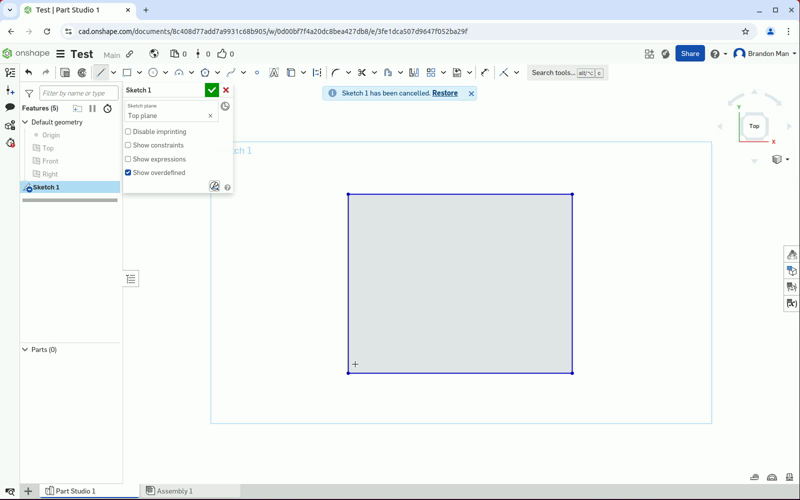
click(355, 363)
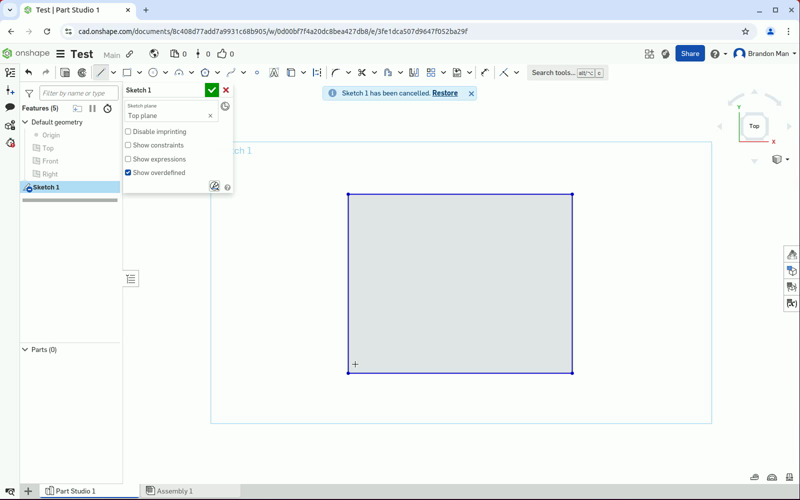
key_up(shift)
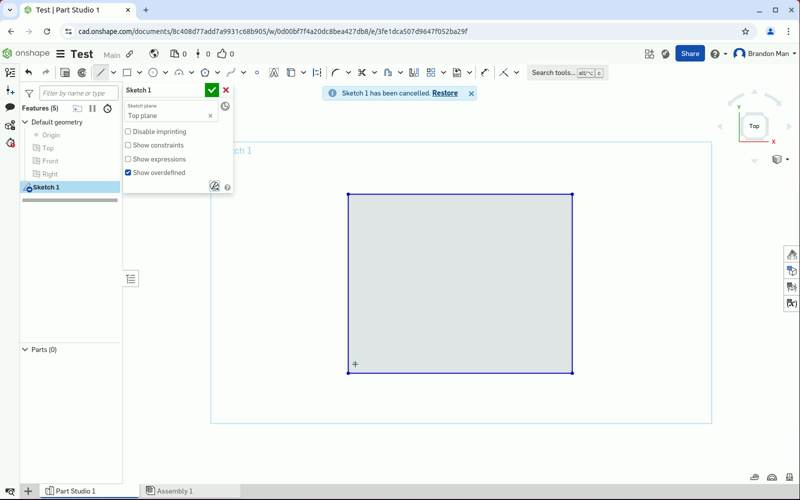
key_down(shift)
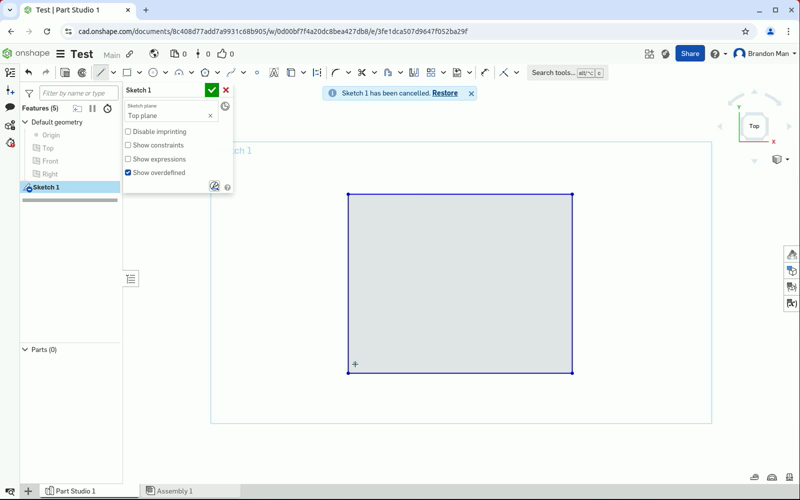
mouse_move(564, 363)
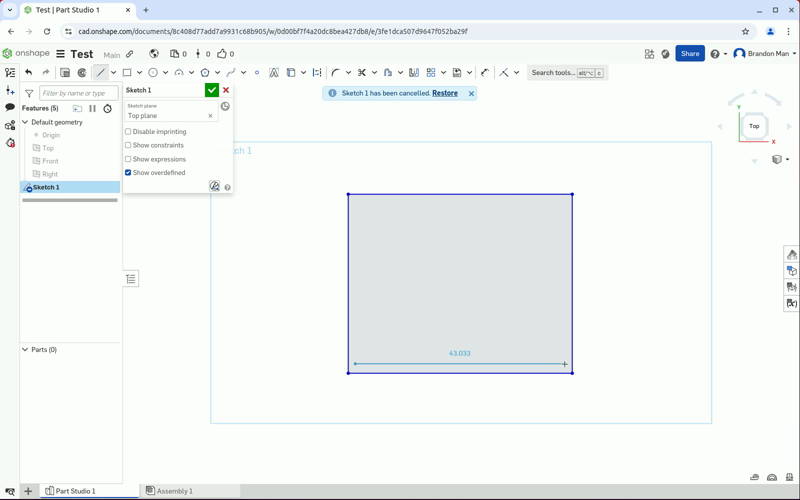
click(564, 363)
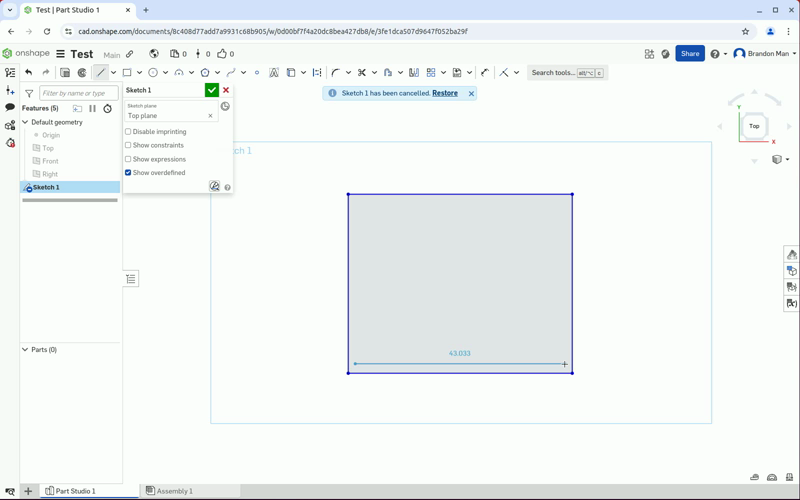
key_up(shift)
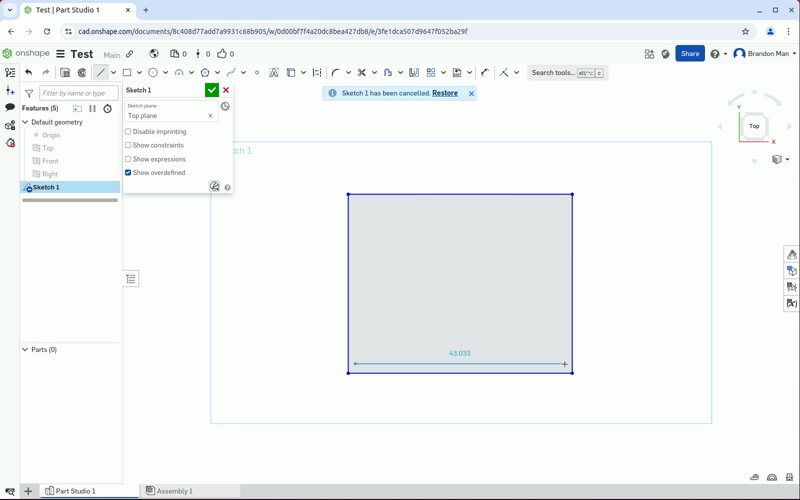
key_down(shift)
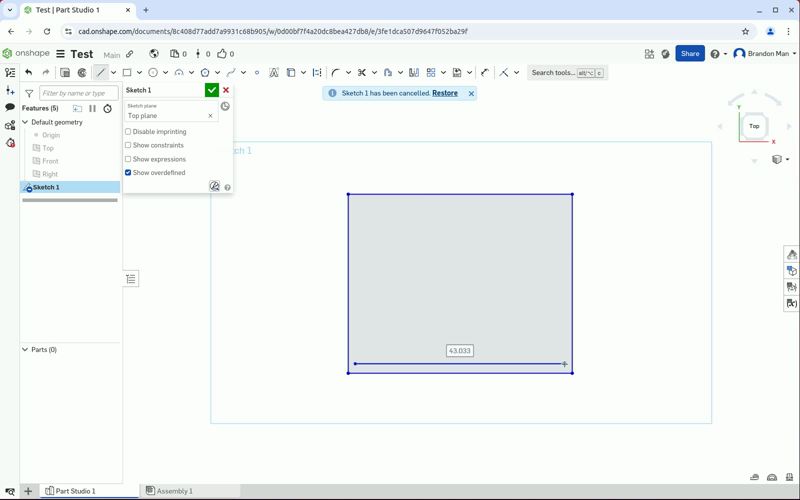
mouse_move(564, 203)
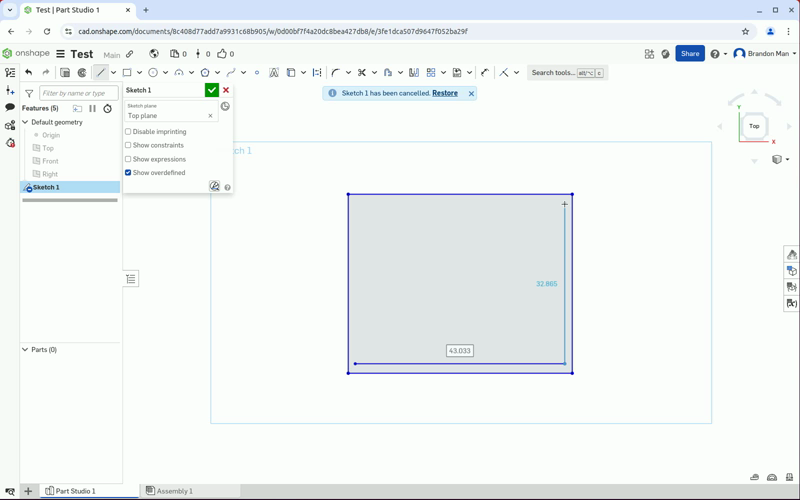
click(564, 203)
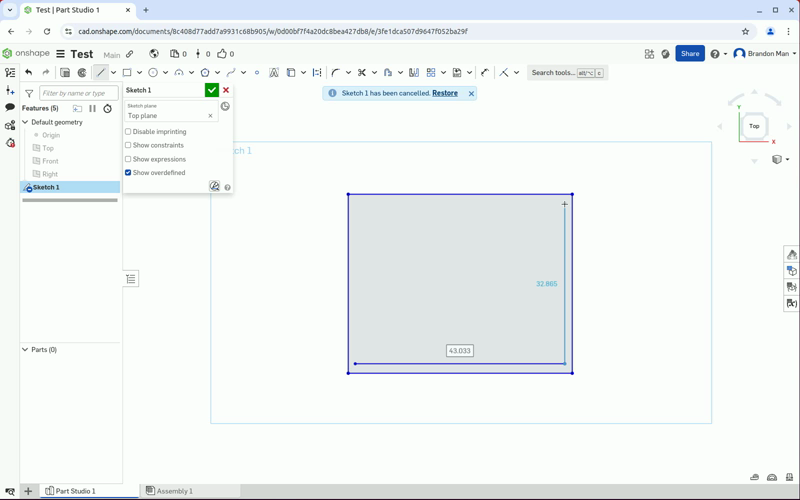
key_up(shift)
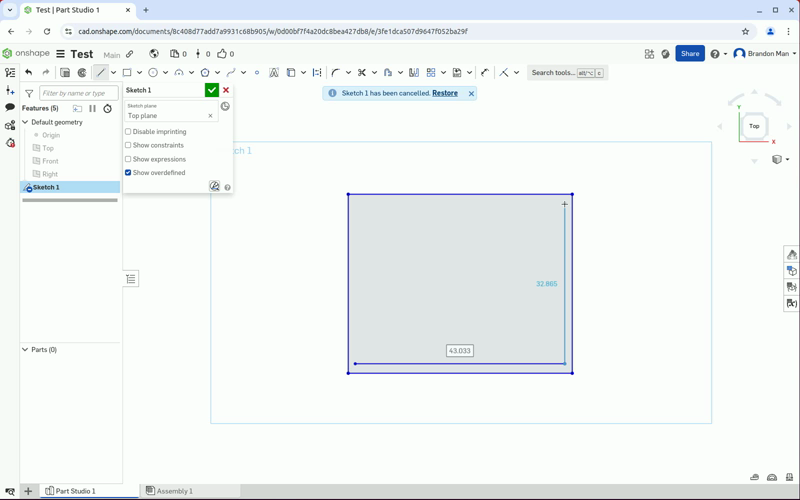
key_down(shift)
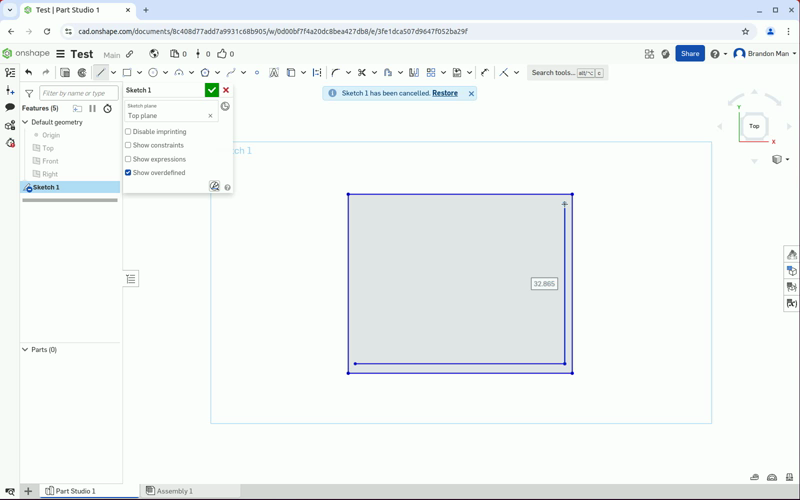
mouse_move(355, 203)
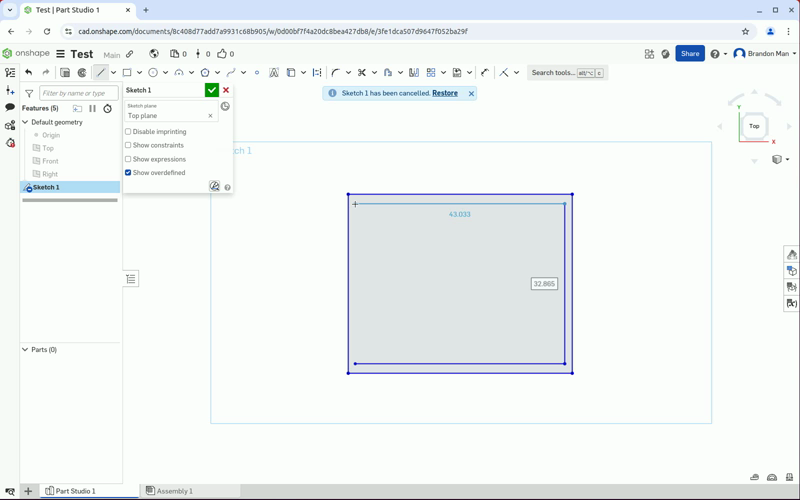
click(355, 203)
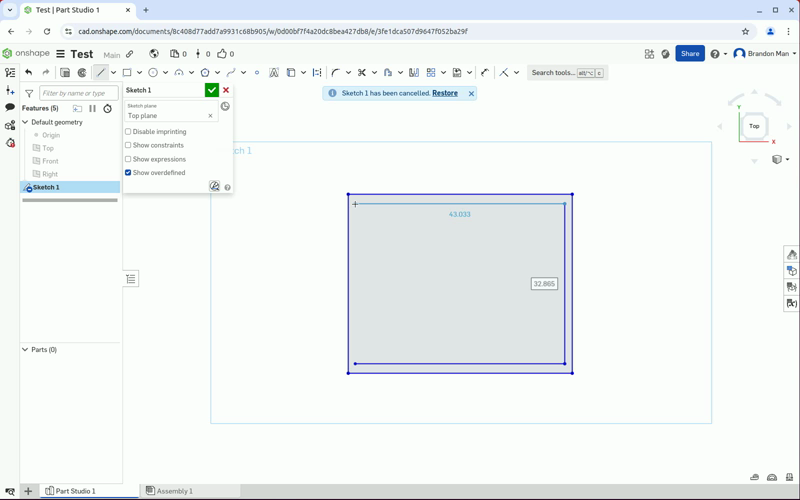
key_up(shift)
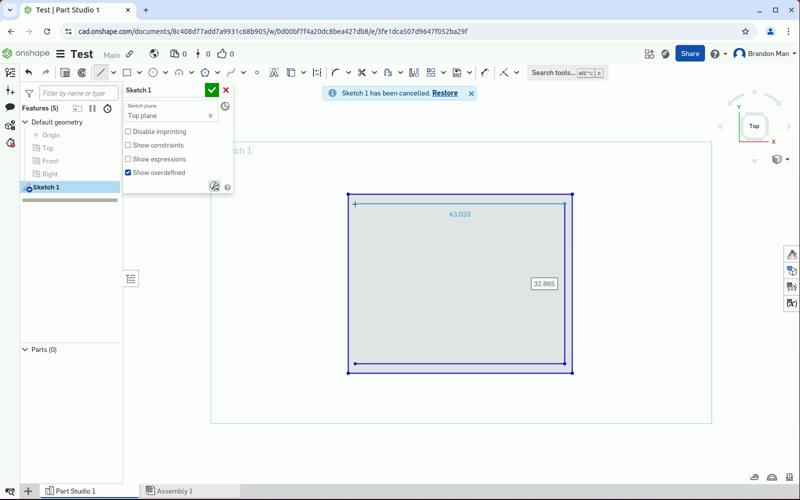
key_down(shift)
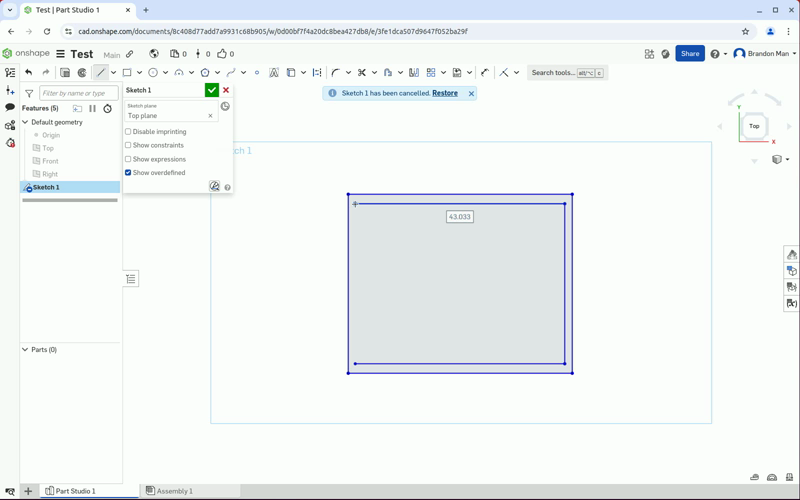
mouse_move(355, 363)
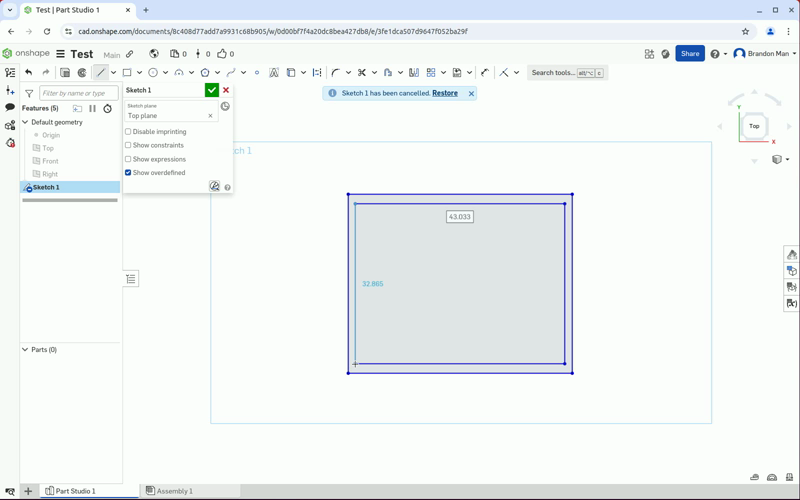
key_up(shift)
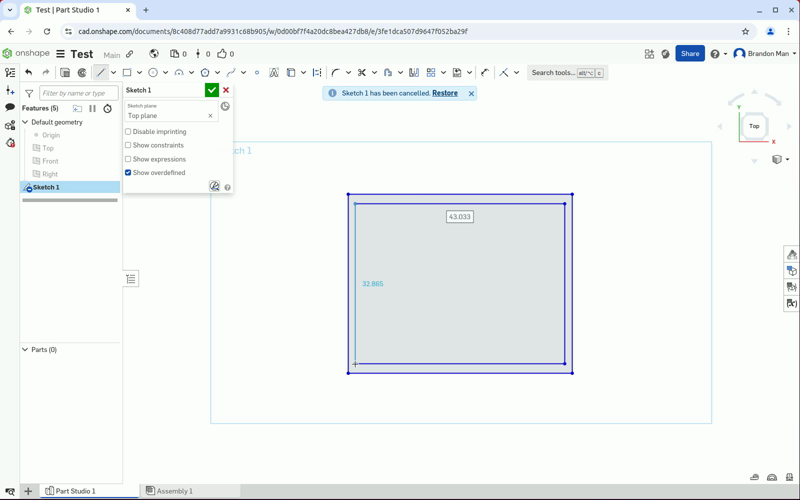
click(355, 363)
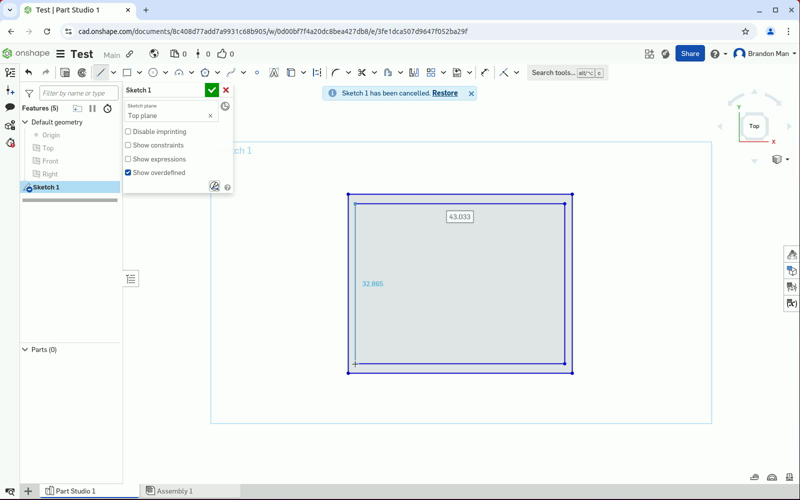
key(esc)
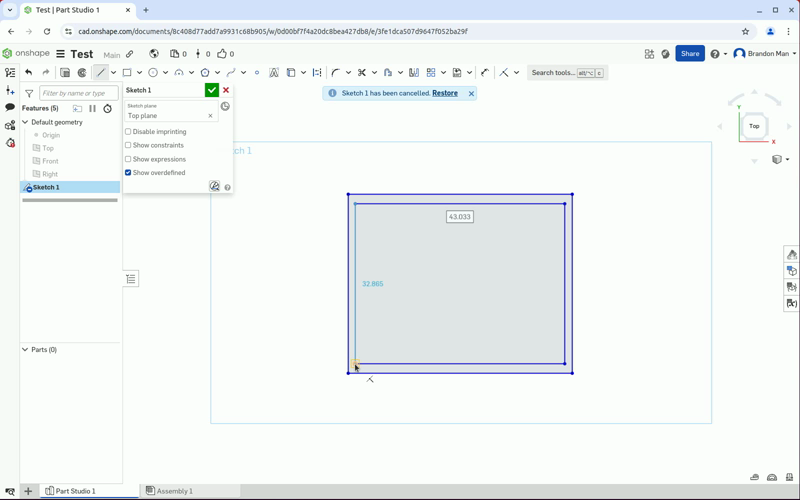
mouse_move(444, 368)
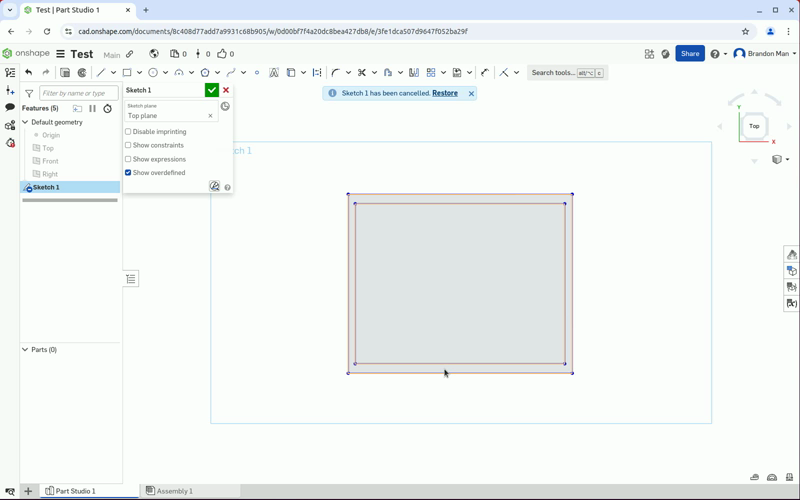
click(444, 368)
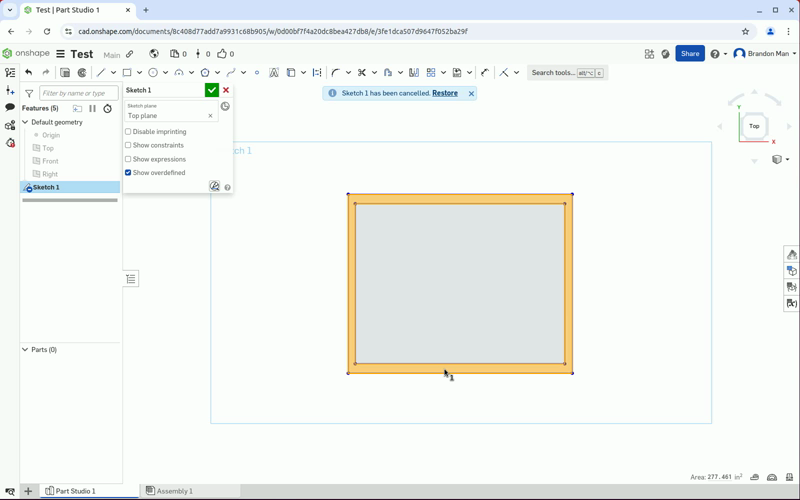
mouse_move(73, 352)
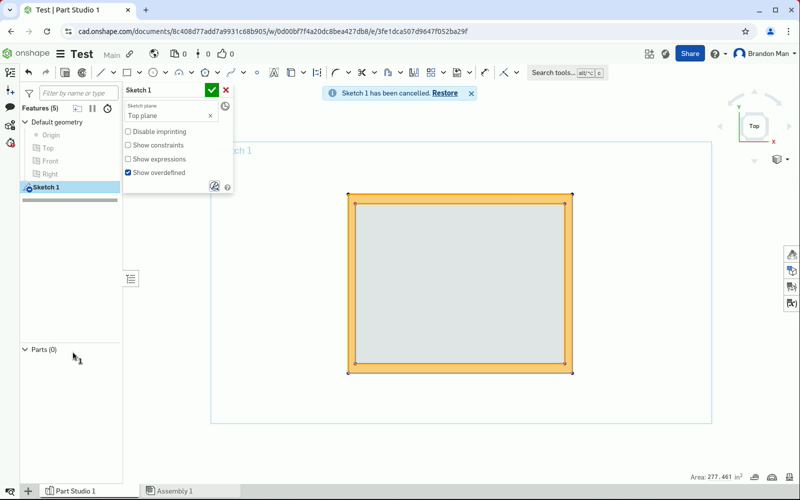
key(shift+y)
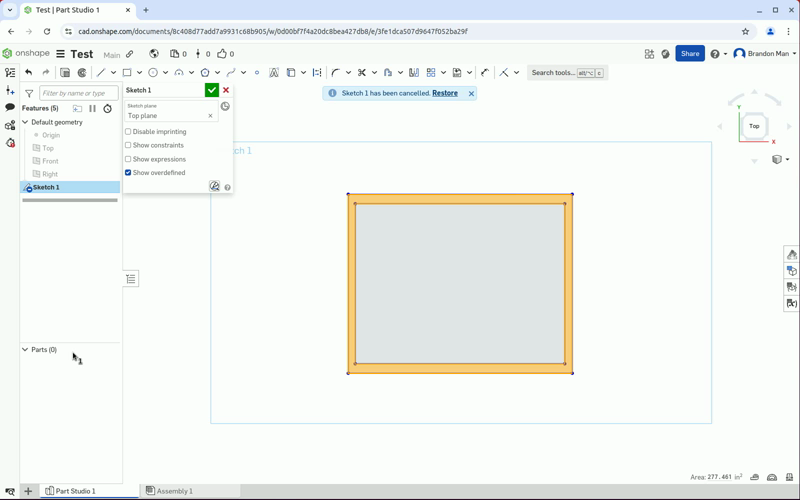
key(shift+e)
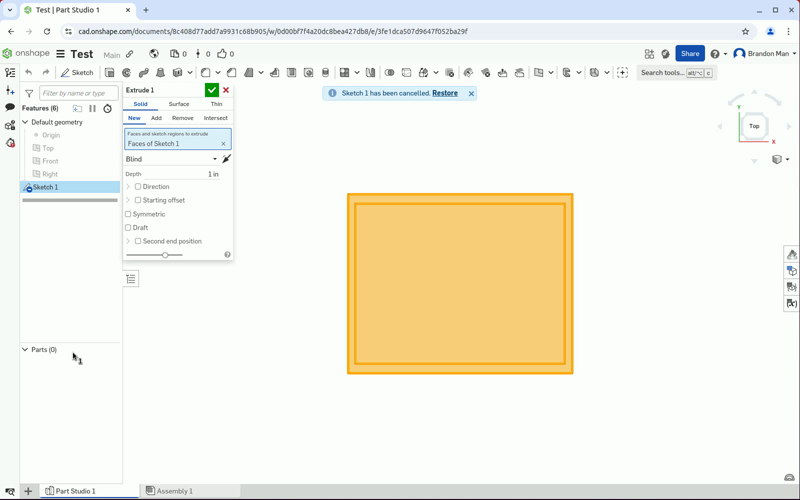
mouse_move(143, 106)
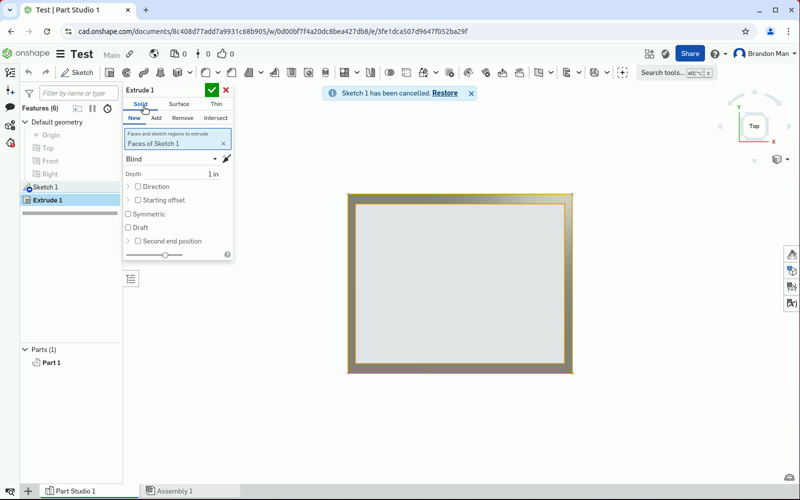
click(143, 106)
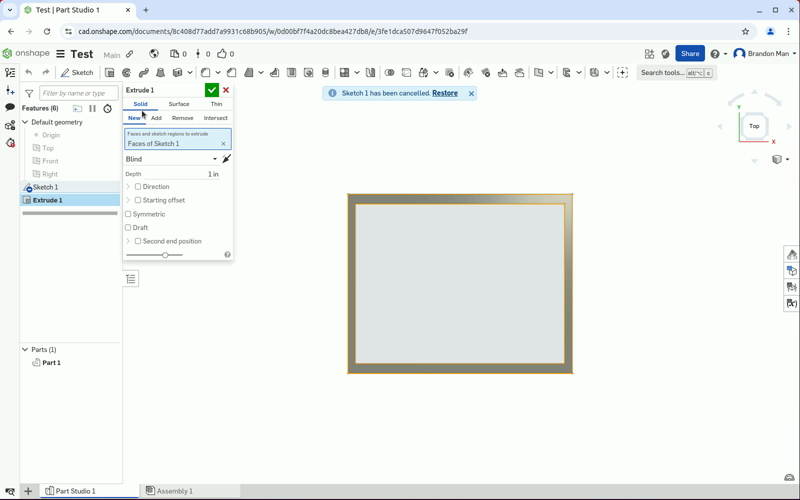
mouse_move(137, 120)
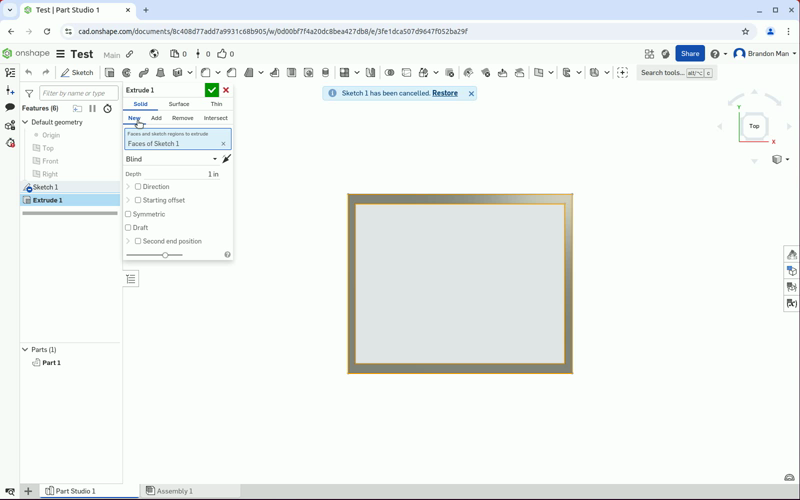
click(137, 120)
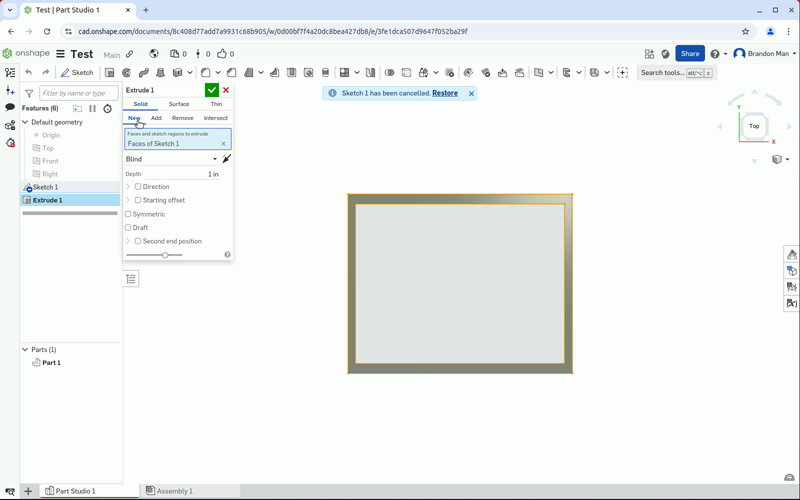
key(tab, 4)
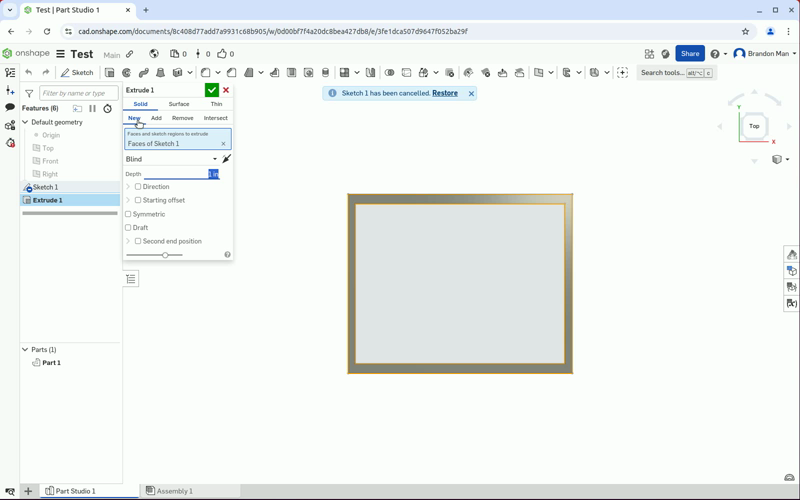
text(0.481)
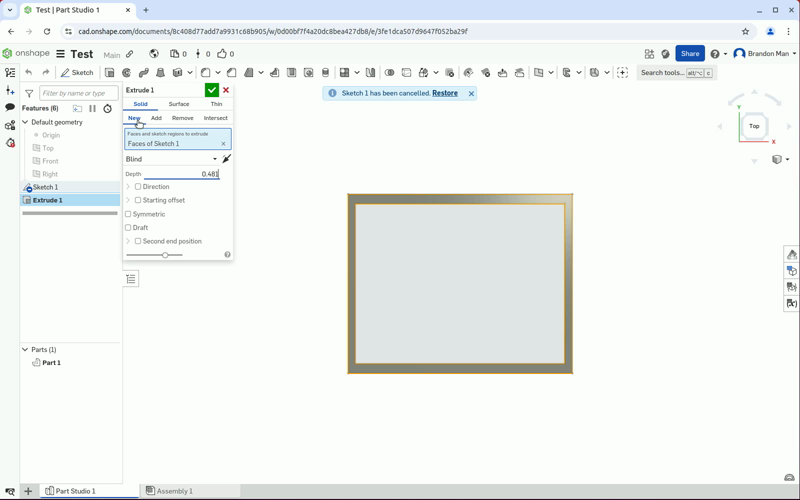
key(enter)
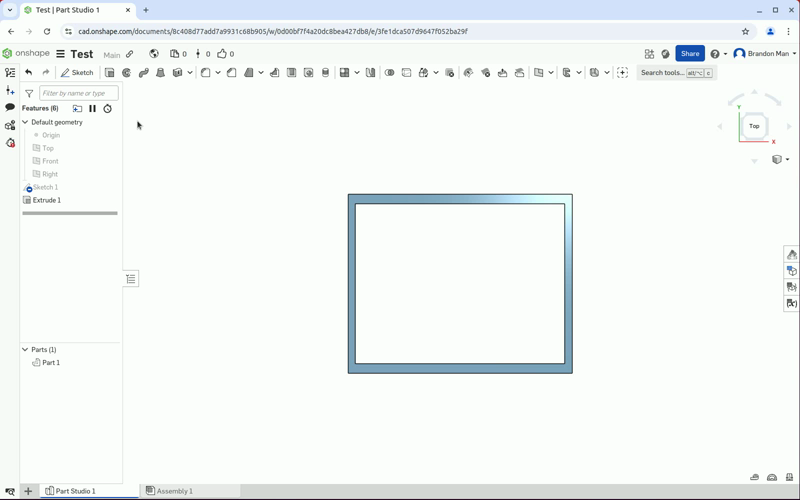
key(shift+h)
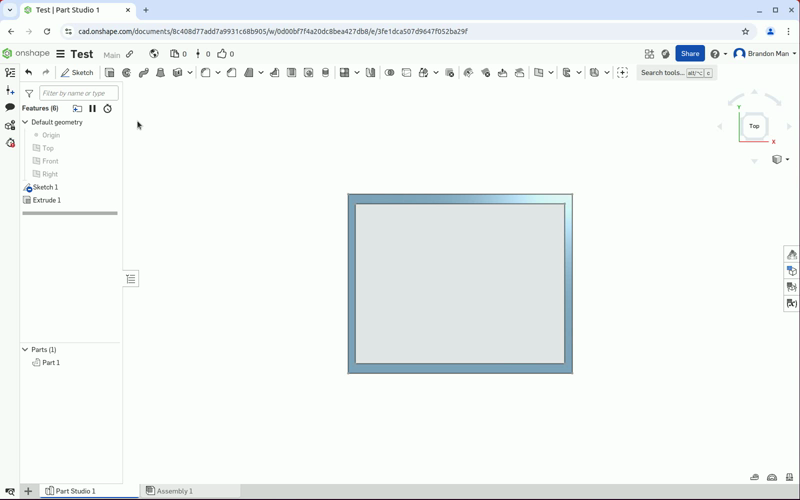
key(shift+h)
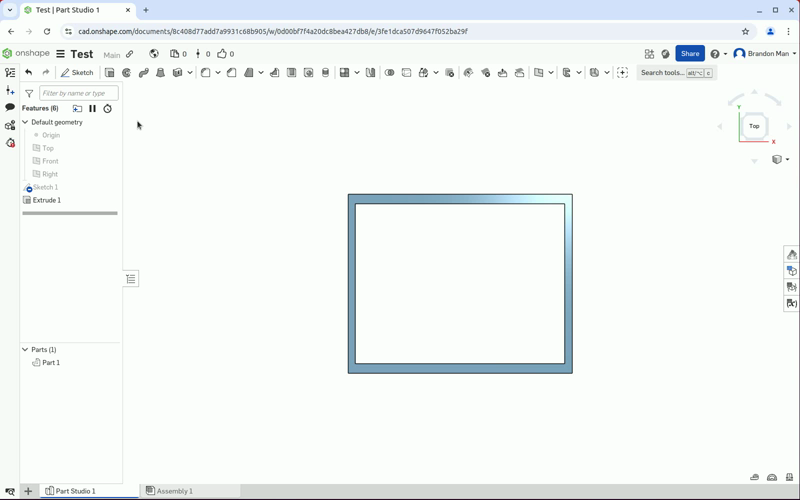
mouse_move(73, 189)
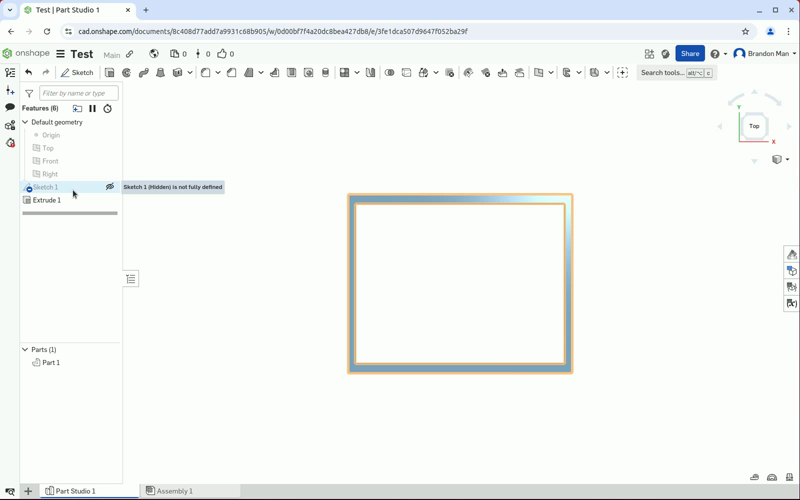
click(73, 189)
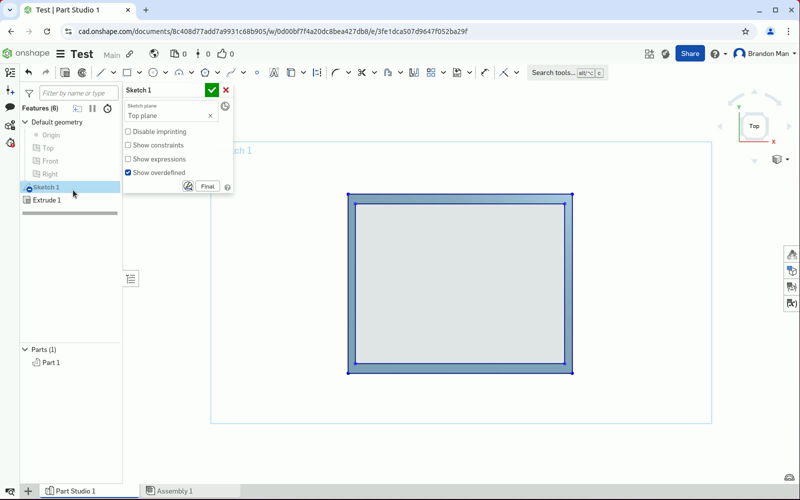
mouse_move(229, 92)
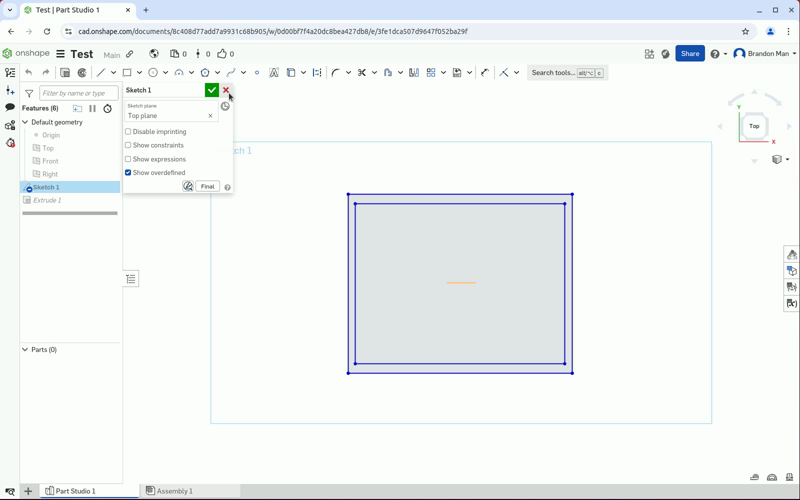
click(229, 92)
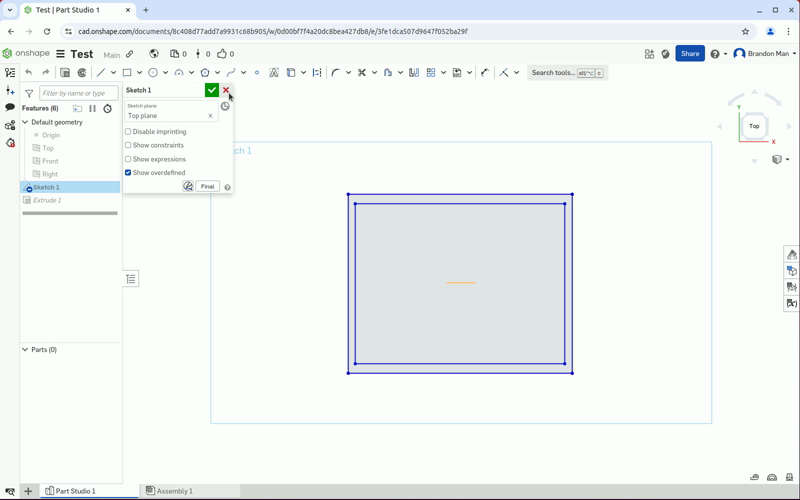
key(shift+s)
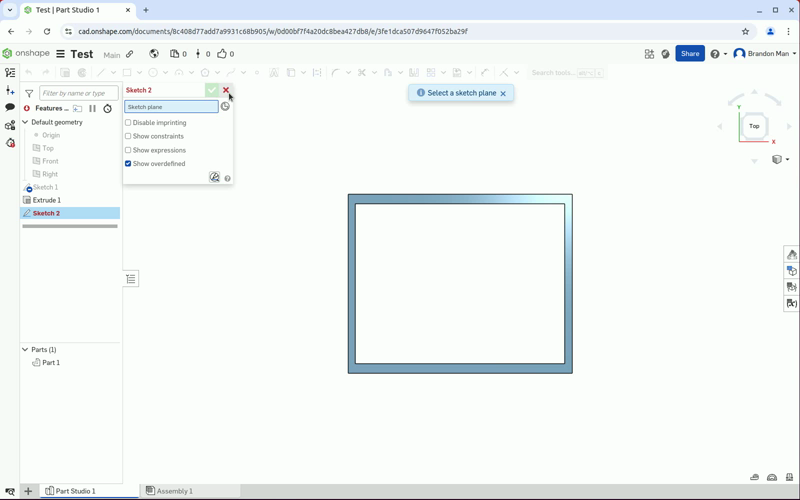
mouse_move(73, 150)
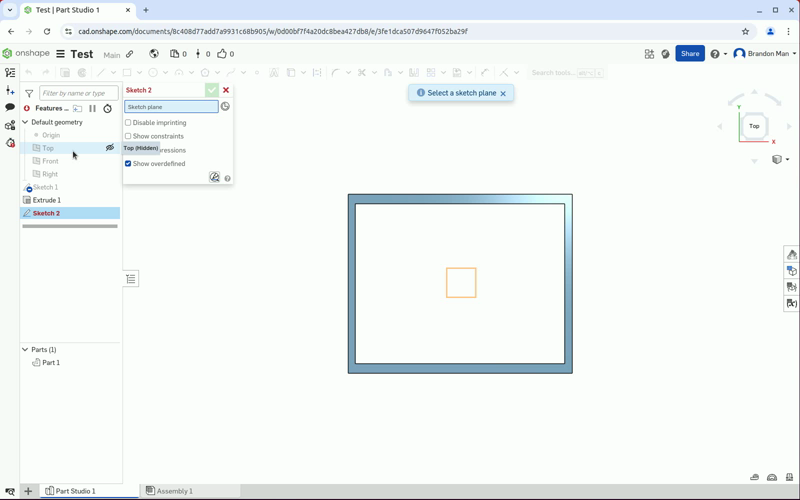
click(73, 150)
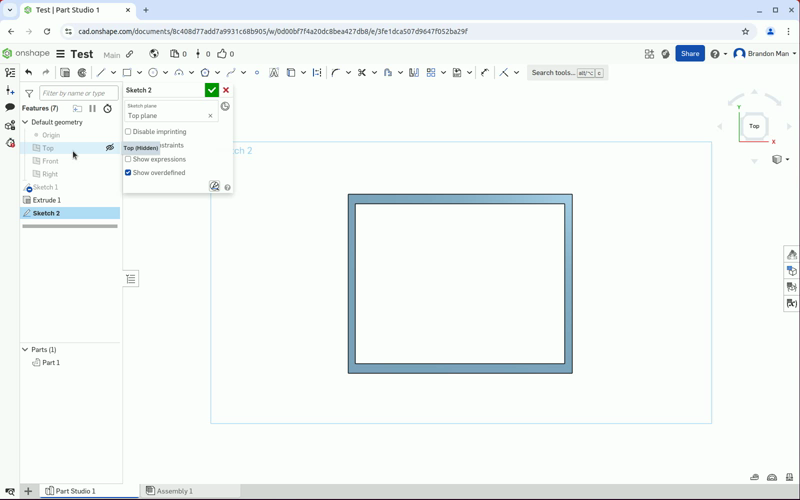
mouse_move(73, 352)
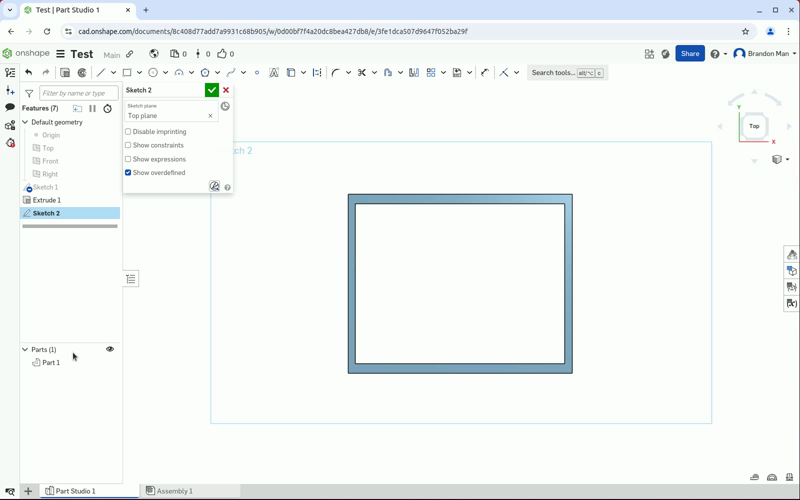
key(y)
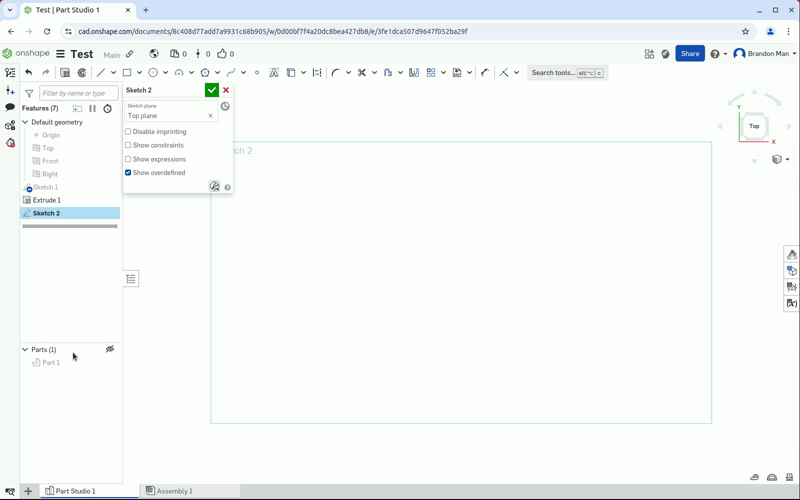
key(l)
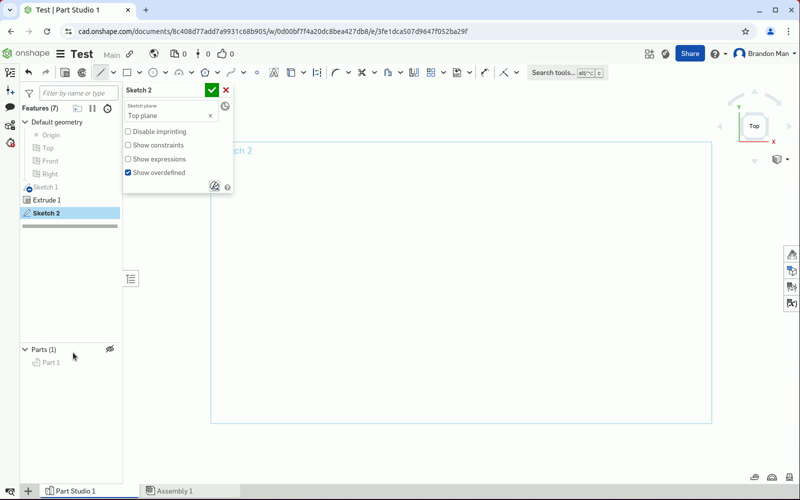
key_down(shift)
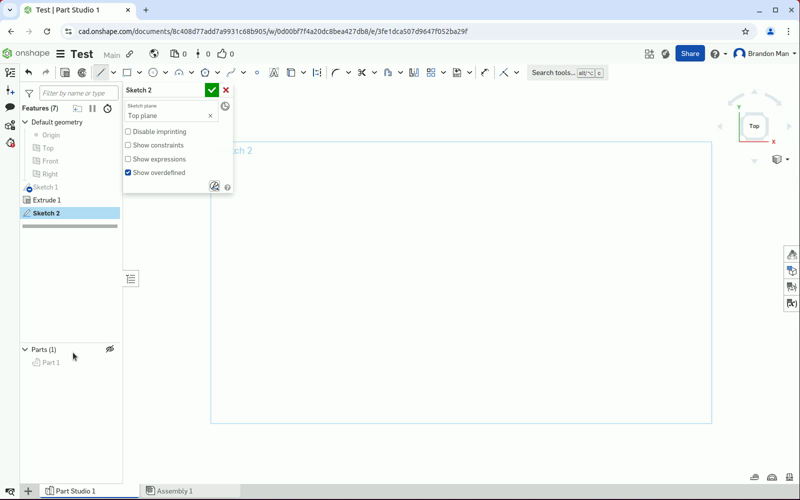
mouse_move(355, 362)
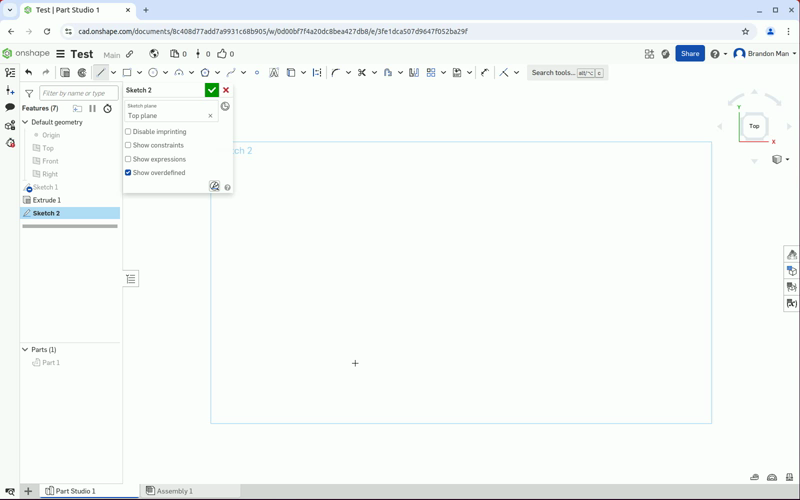
click(355, 362)
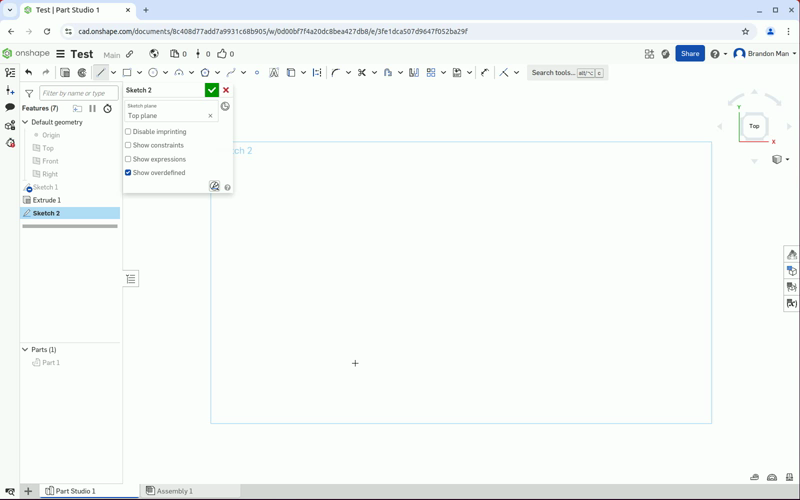
key_up(shift)
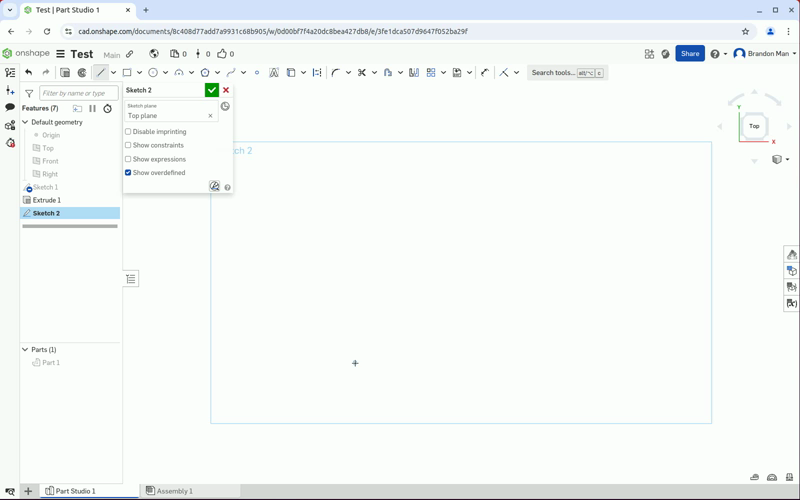
key_down(shift)
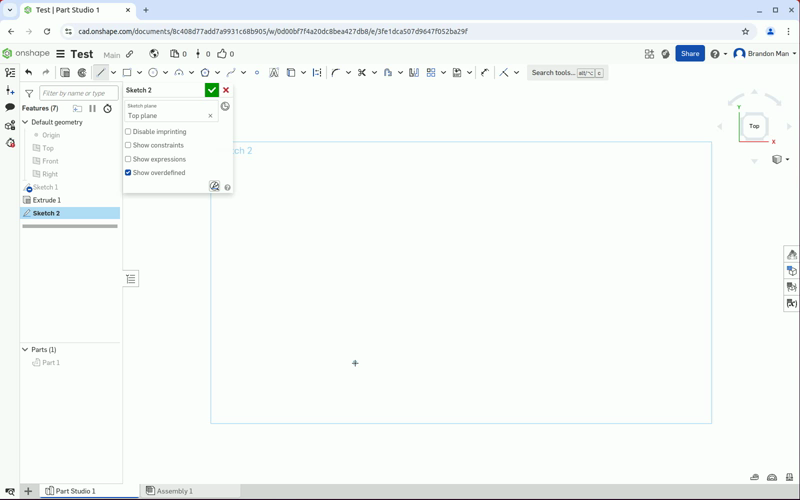
mouse_move(566, 362)
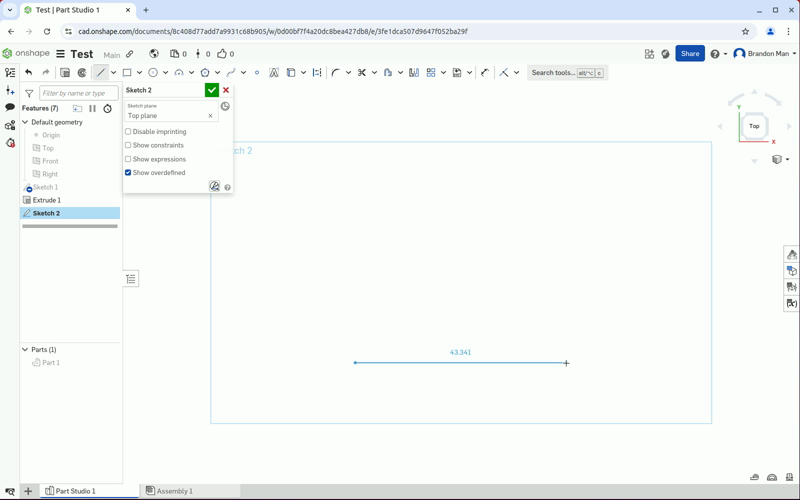
click(566, 362)
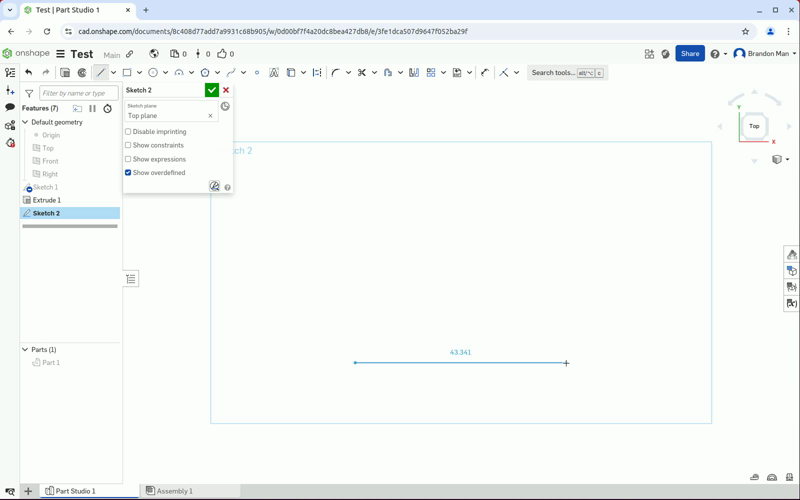
key_up(shift)
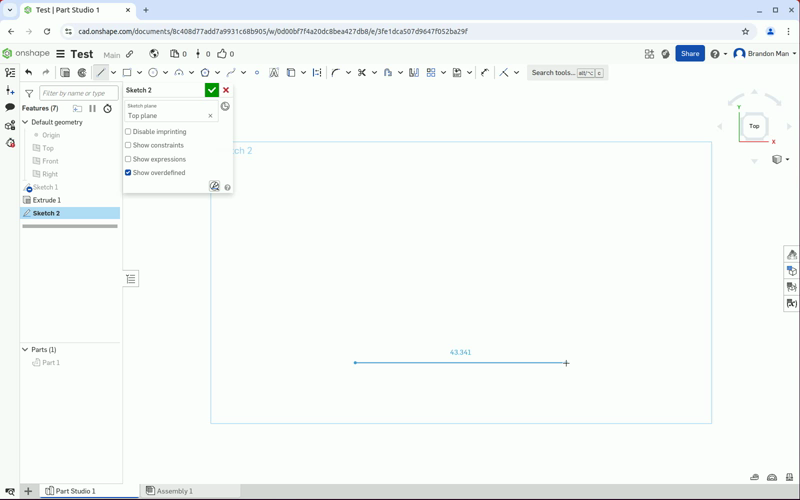
key_down(shift)
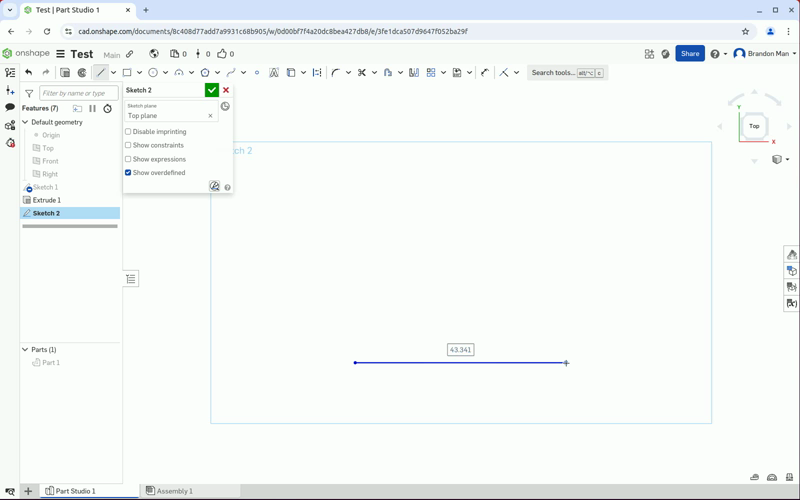
mouse_move(566, 204)
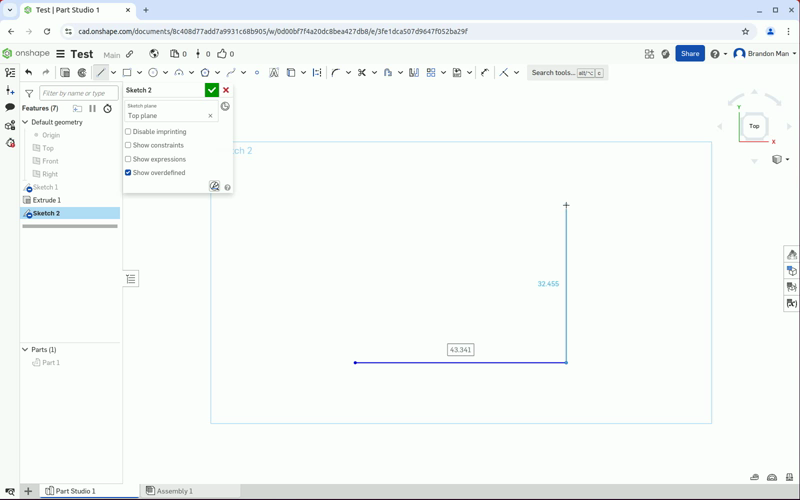
click(566, 204)
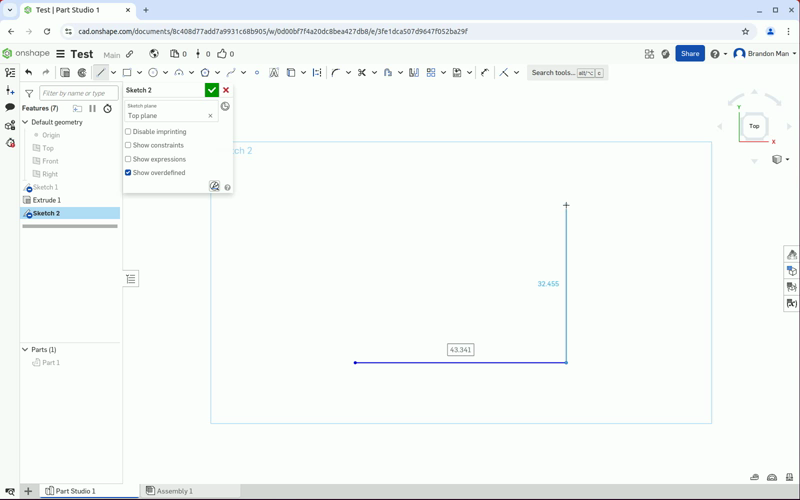
key_up(shift)
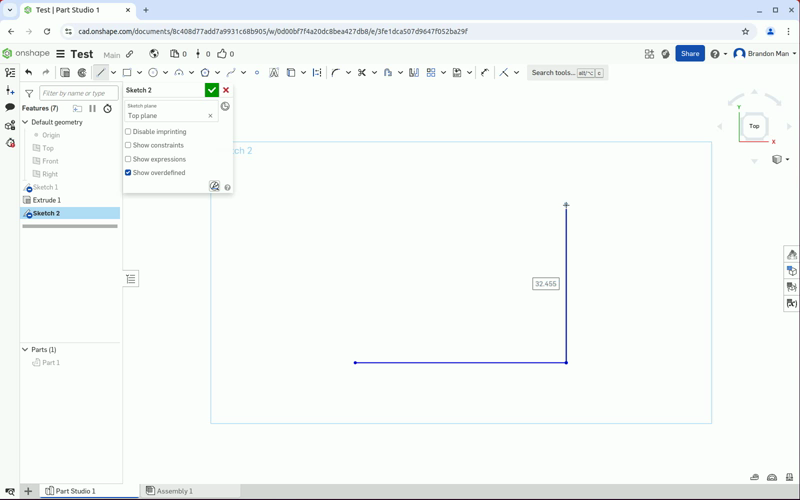
key_down(shift)
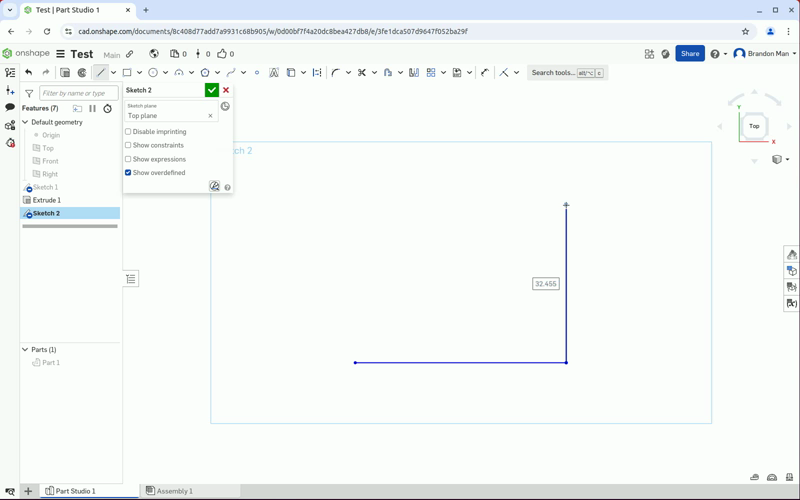
mouse_move(355, 204)
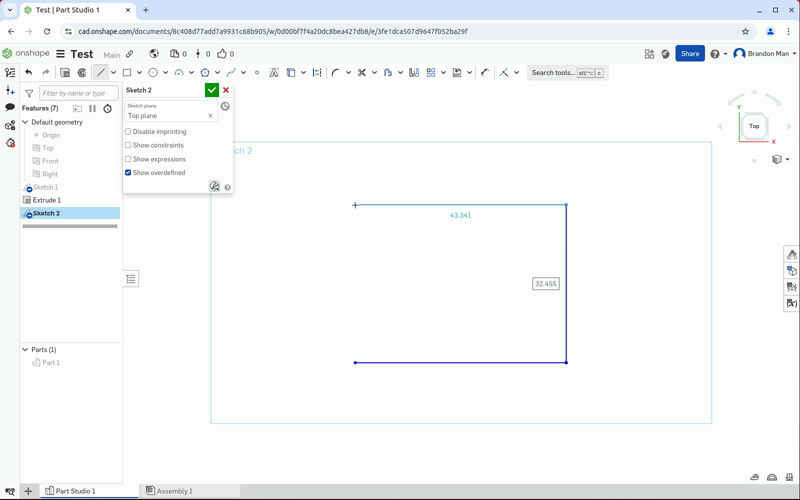
click(355, 204)
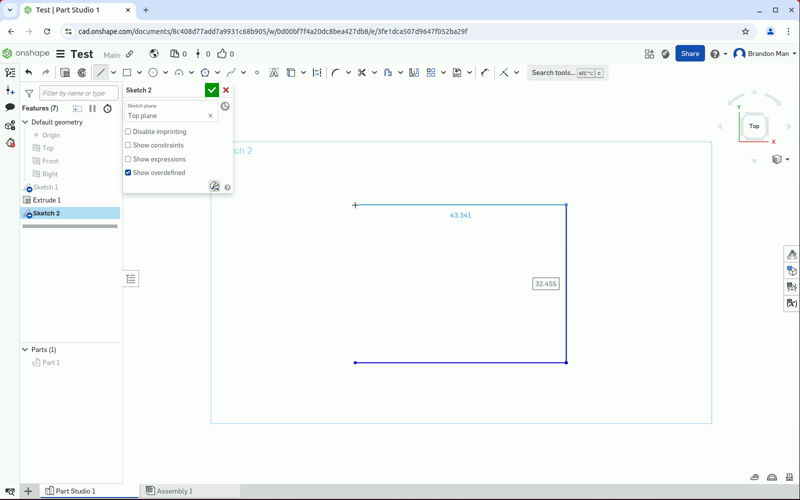
key_up(shift)
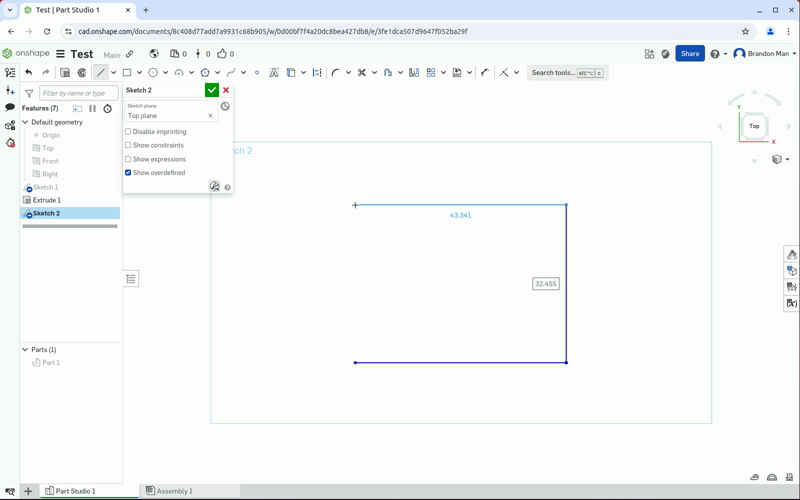
key_down(shift)
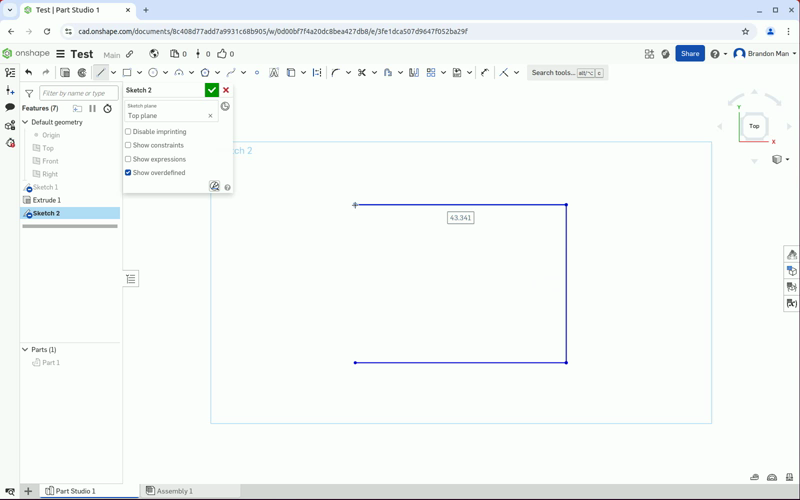
mouse_move(355, 362)
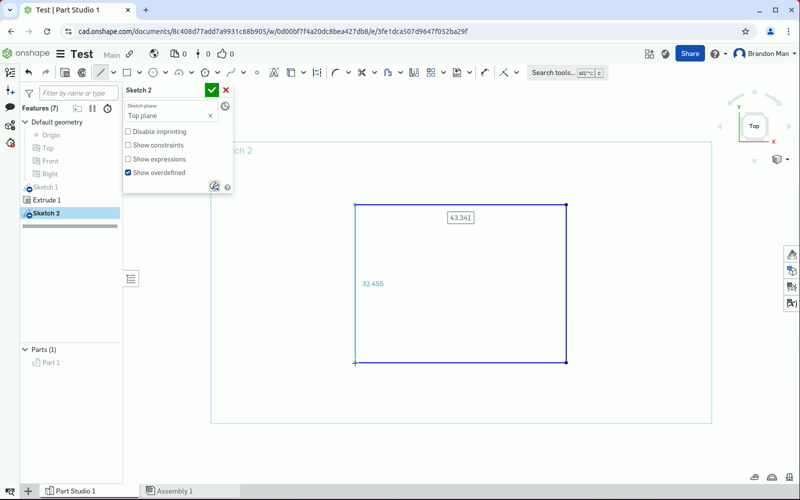
key_up(shift)
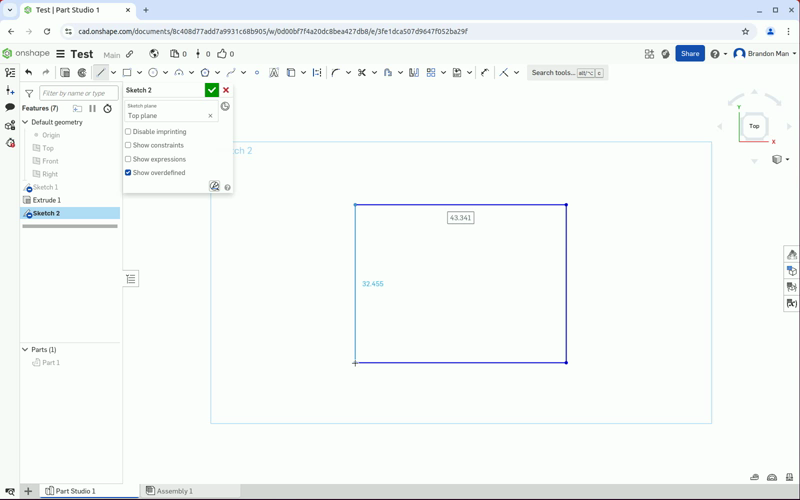
click(355, 362)
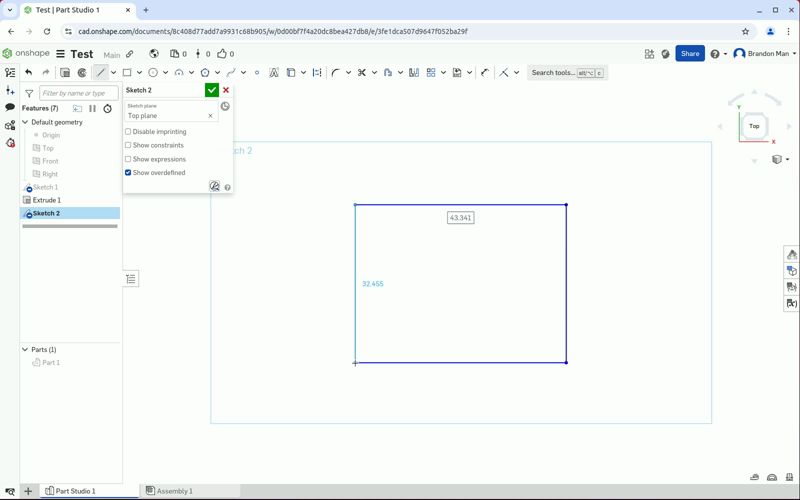
key(esc)
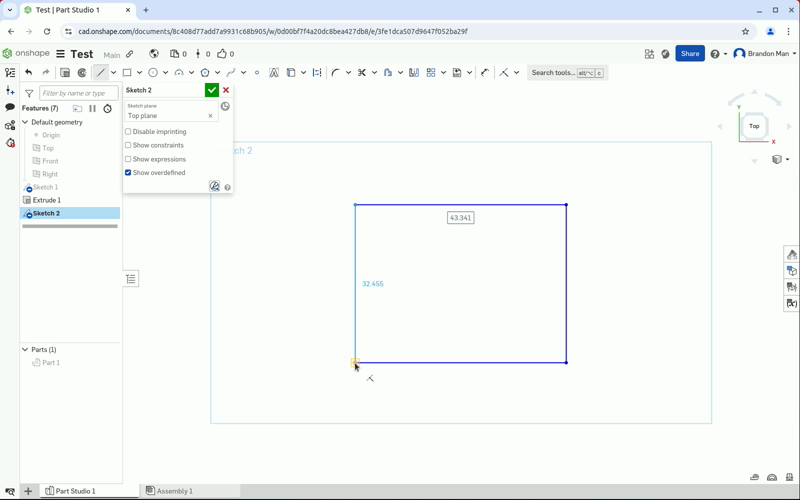
mouse_move(389, 274)
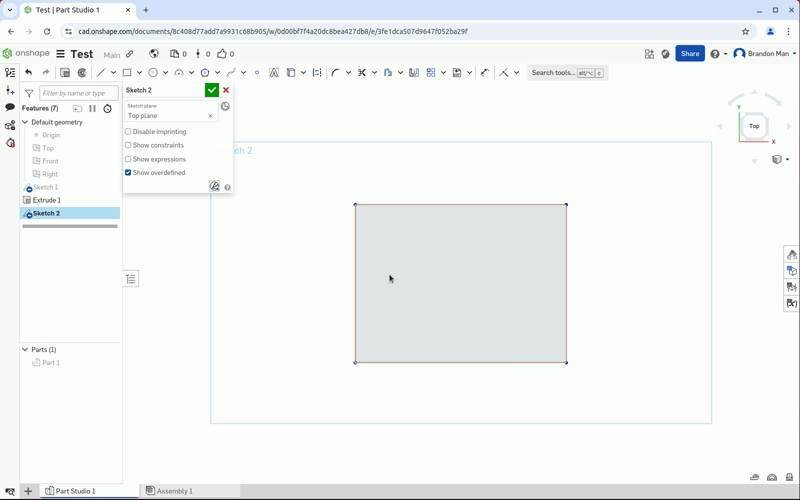
click(389, 274)
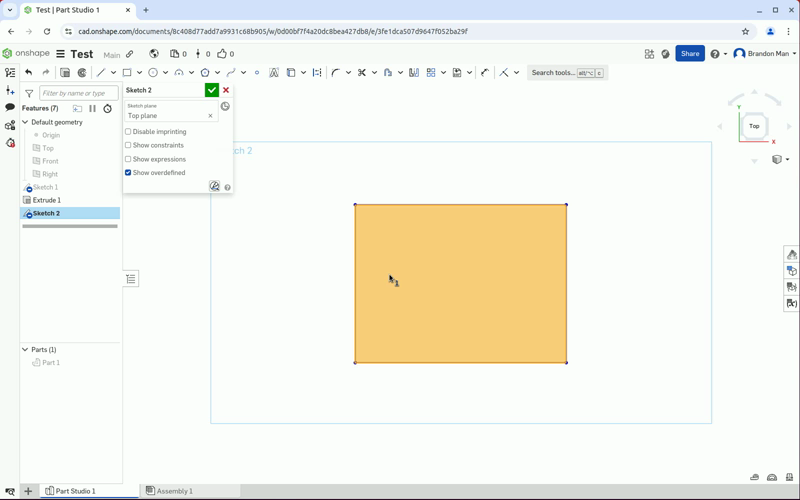
mouse_move(73, 352)
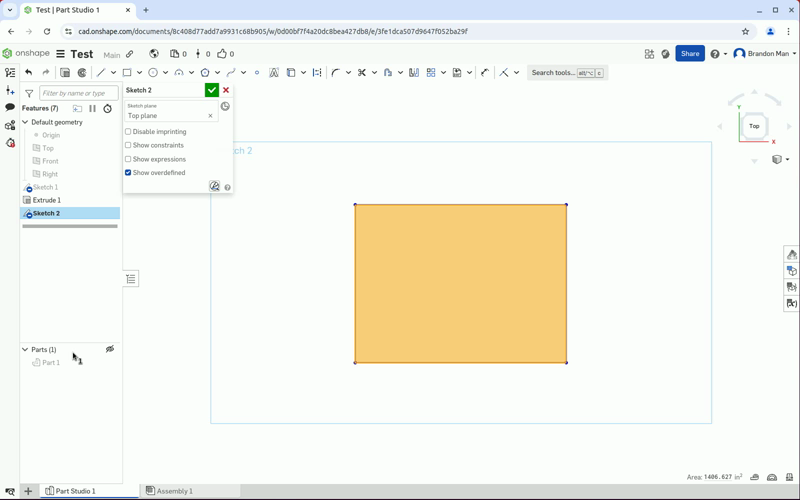
key(shift+y)
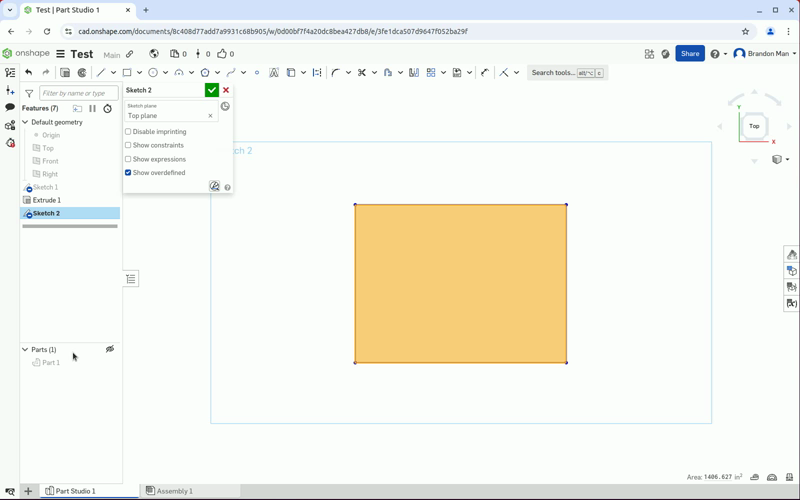
key(shift+e)
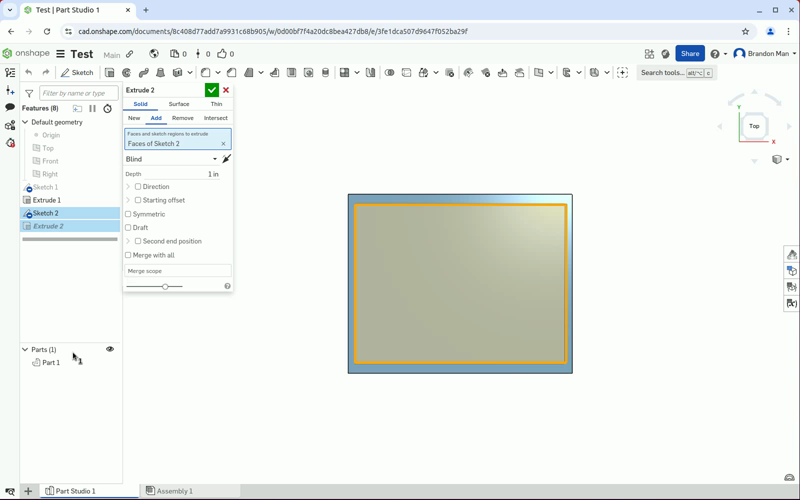
mouse_move(143, 106)
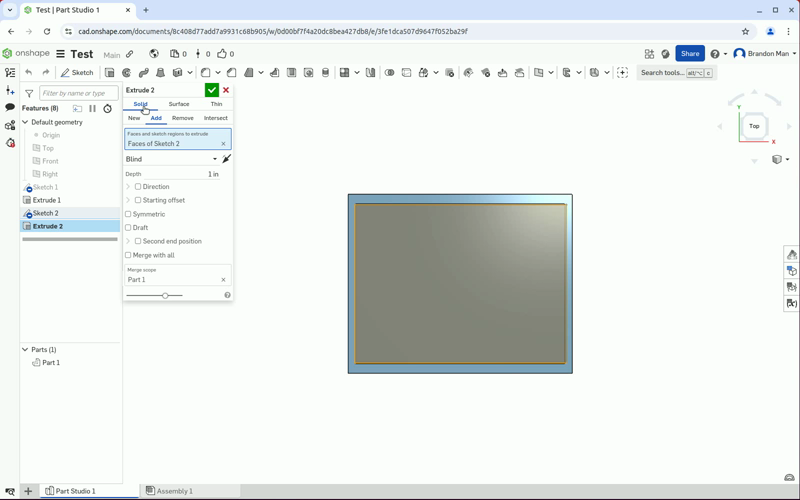
click(143, 106)
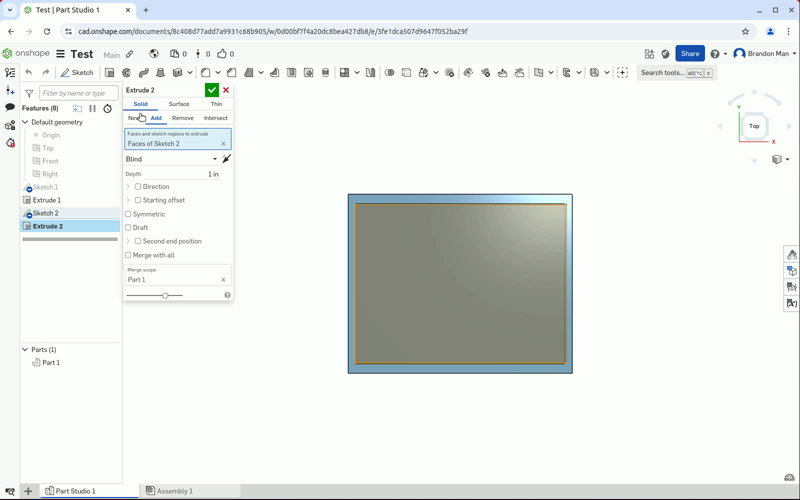
mouse_move(137, 120)
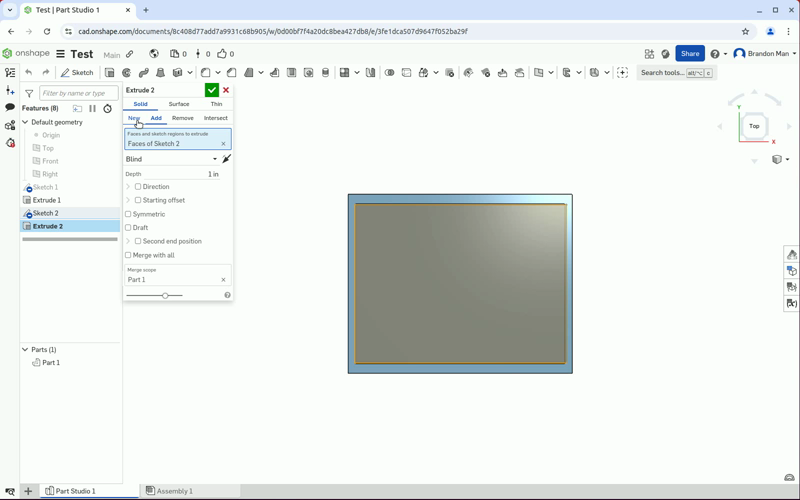
click(137, 120)
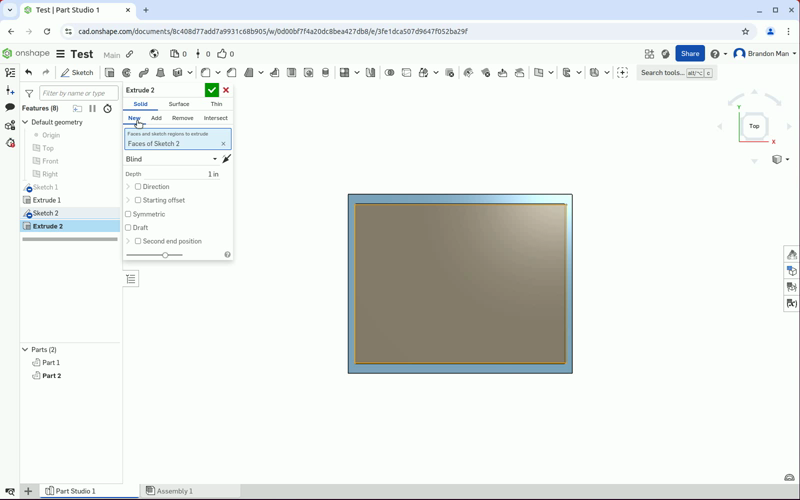
key(tab, 4)
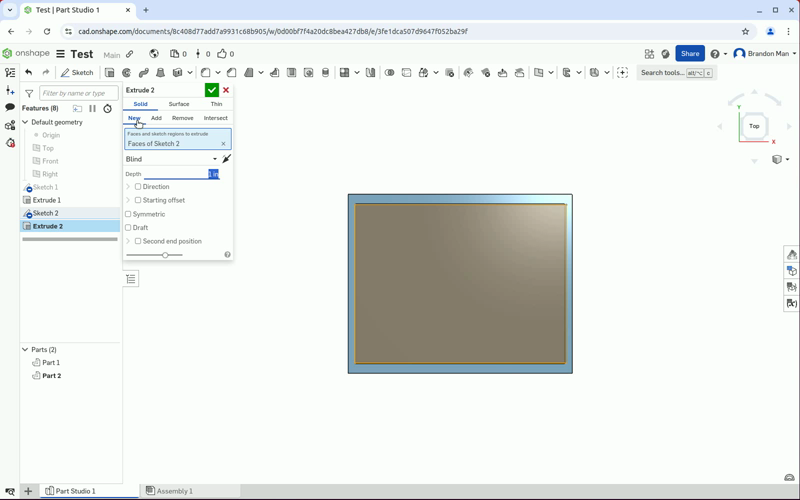
text(0.481)
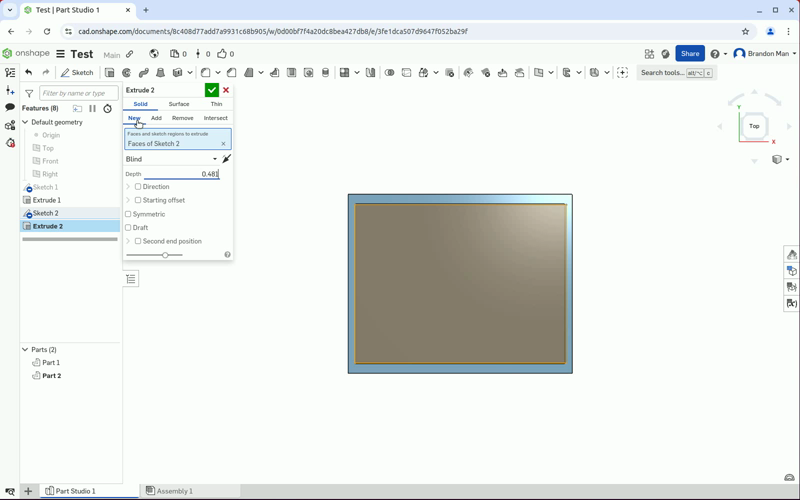
key(enter)
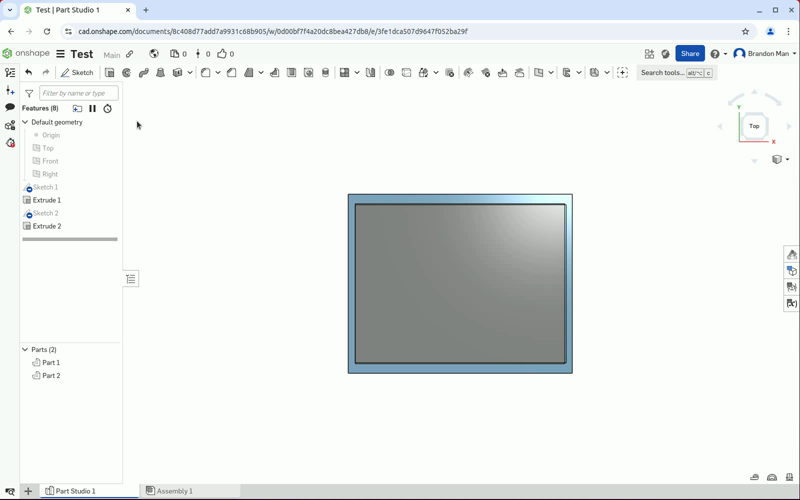
key(shift+h)
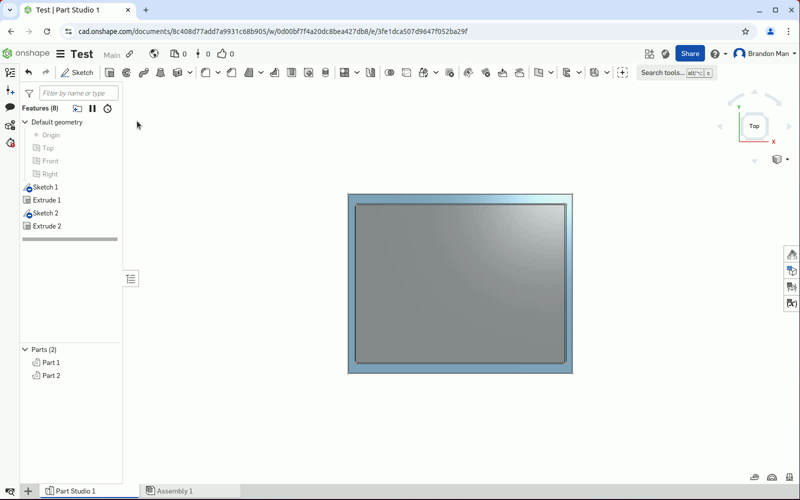
key(shift+h)
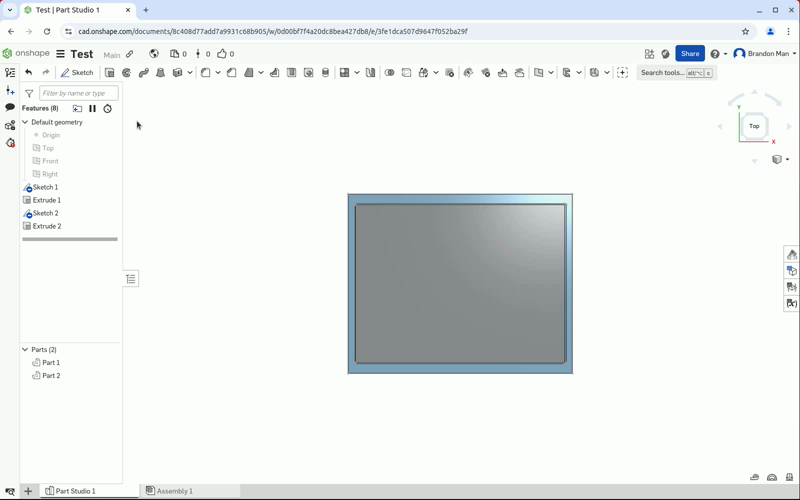
key(shift+7)
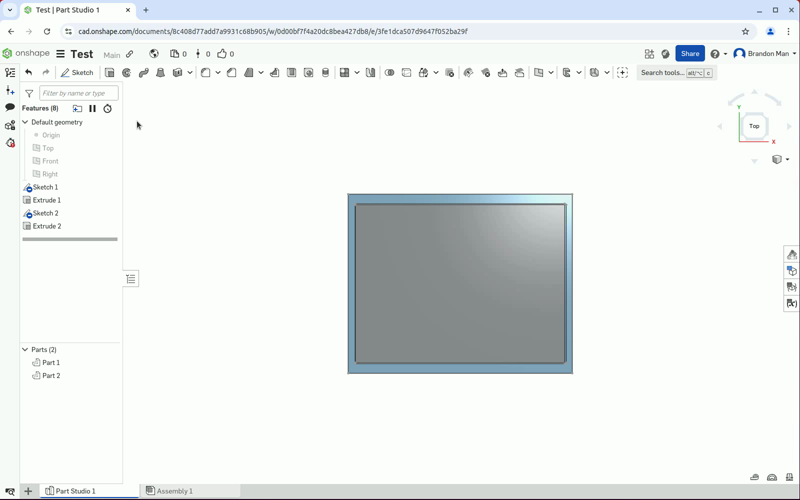
key(up, 3)
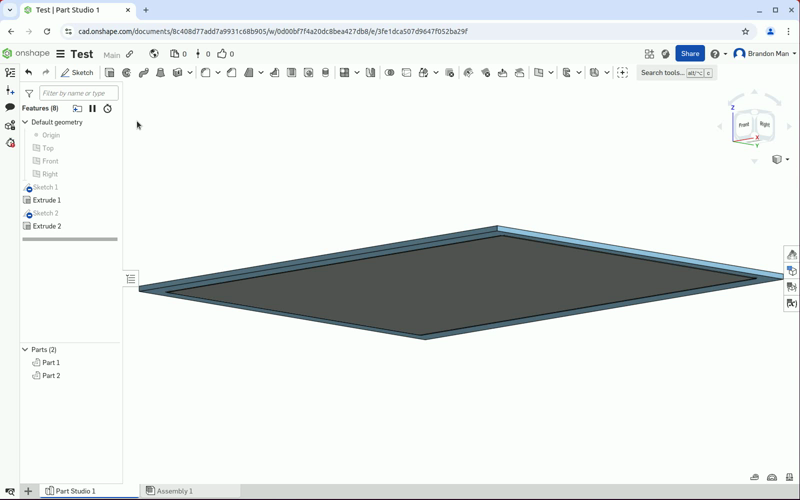
key(left, 3)
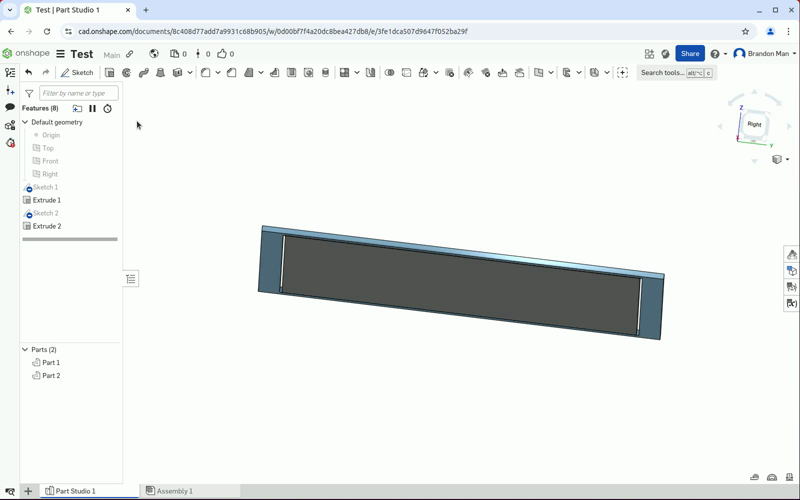
key(right, 3)
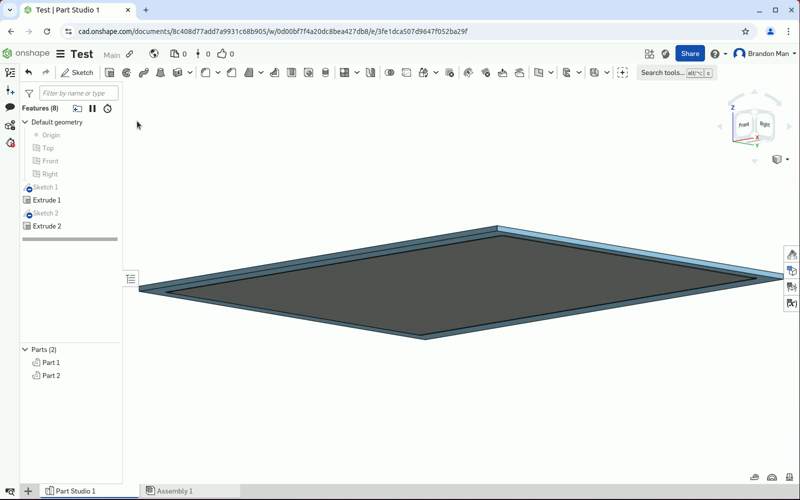
key(down, 3)
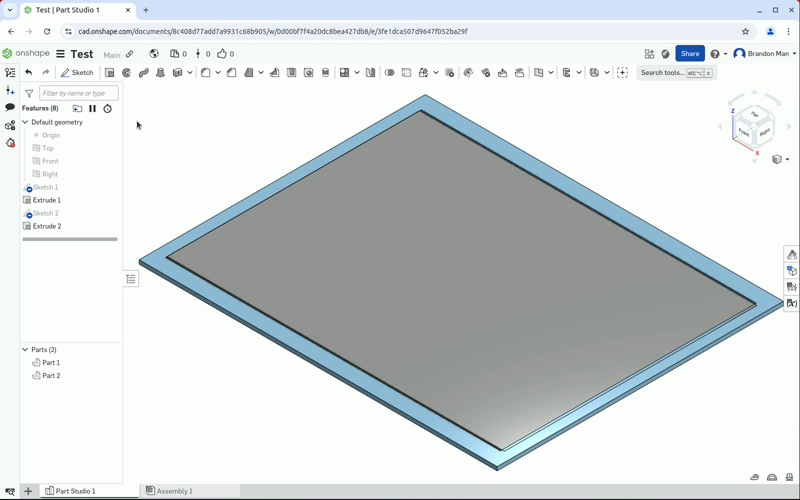
mouse_move(73, 189)
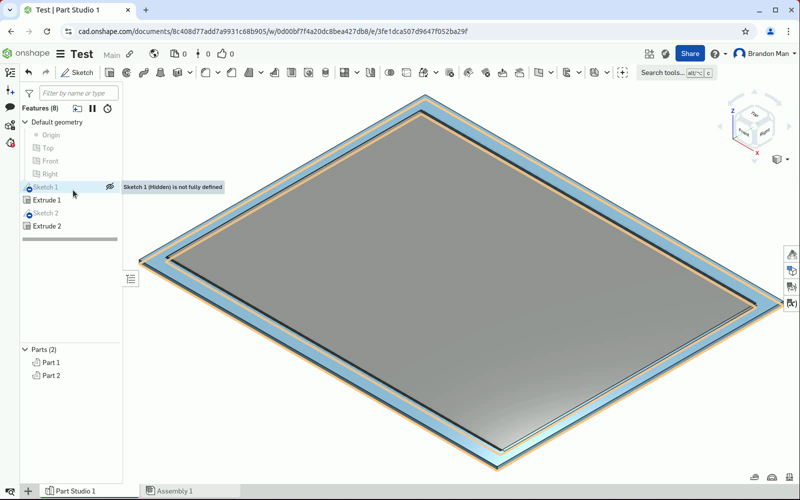
click(73, 189)